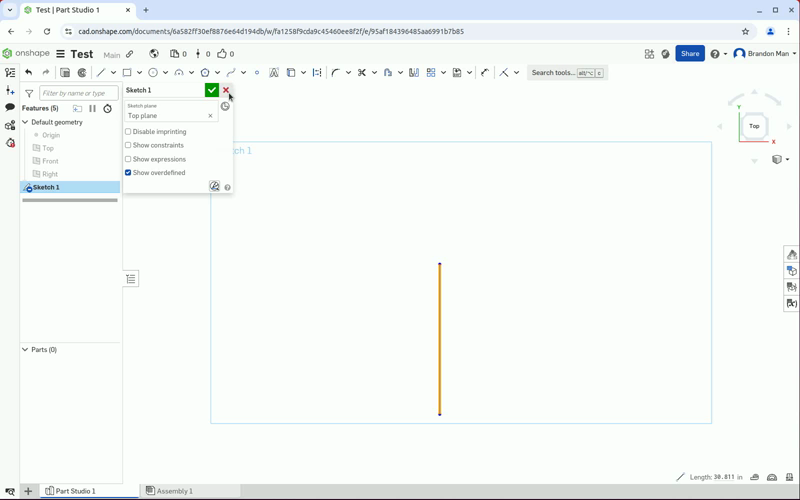
key(shift+h)
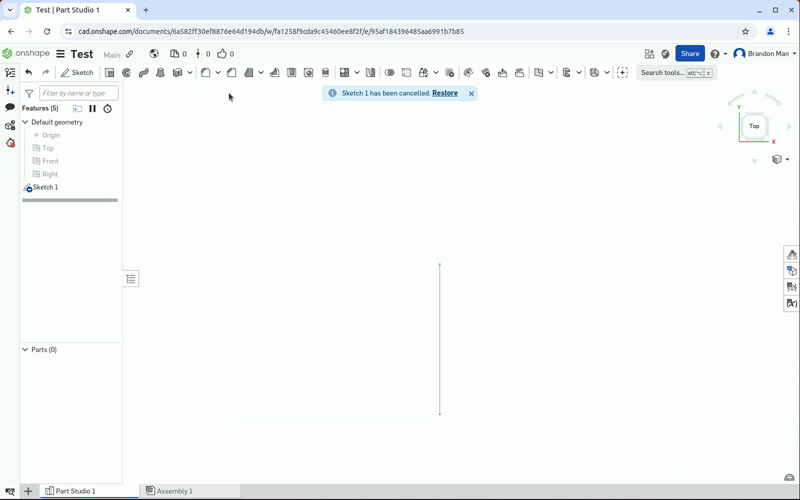
key(shift+s)
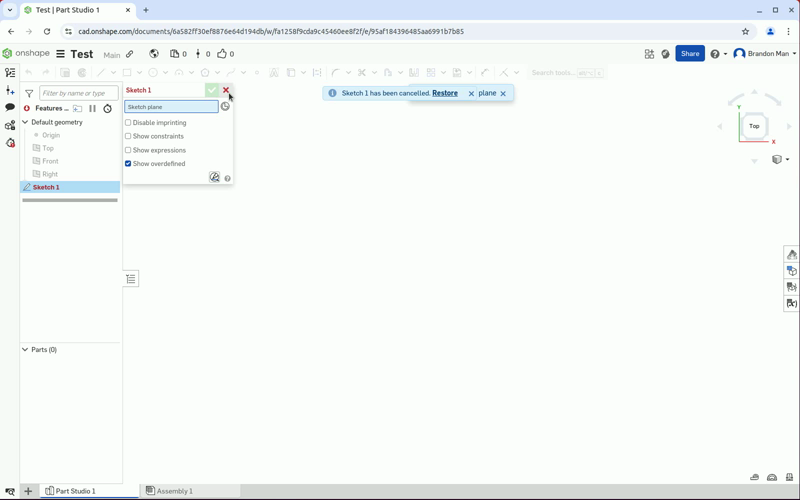
mouse_move(73, 150)
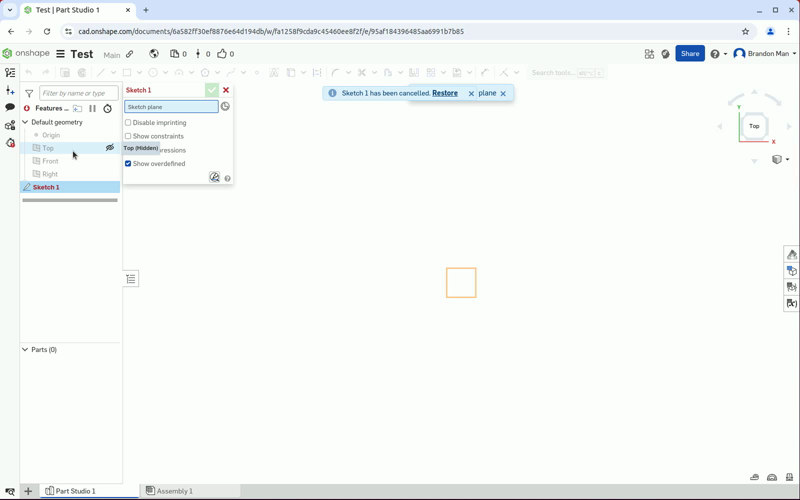
click(73, 150)
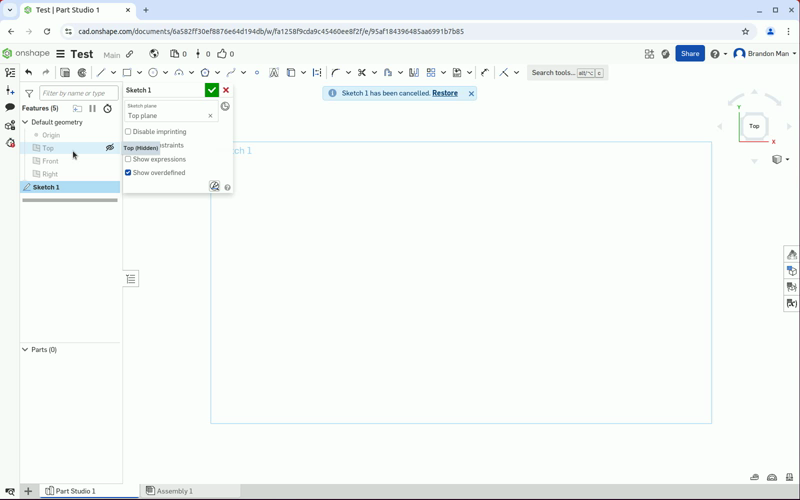
mouse_move(73, 352)
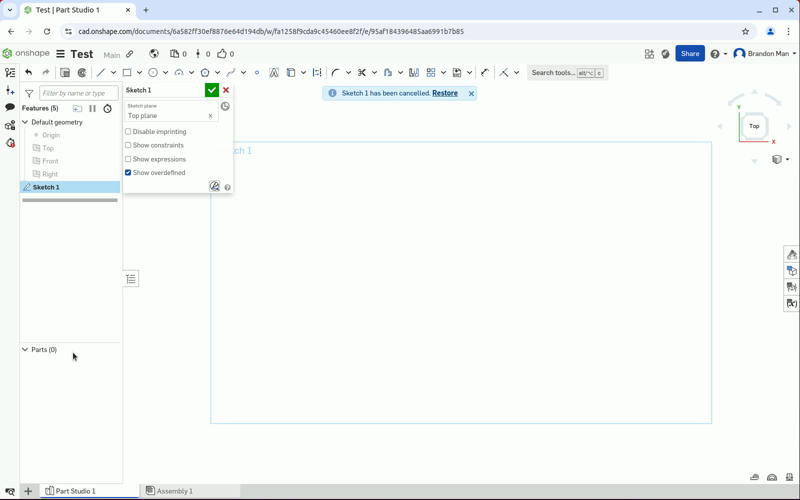
key(y)
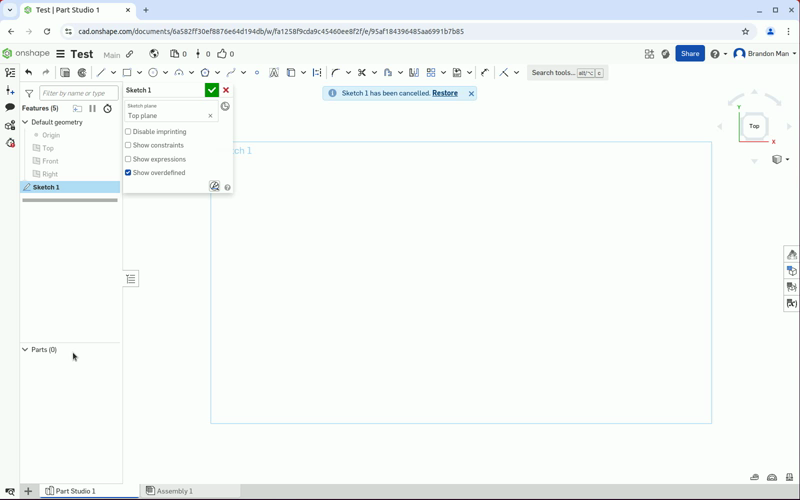
key(l)
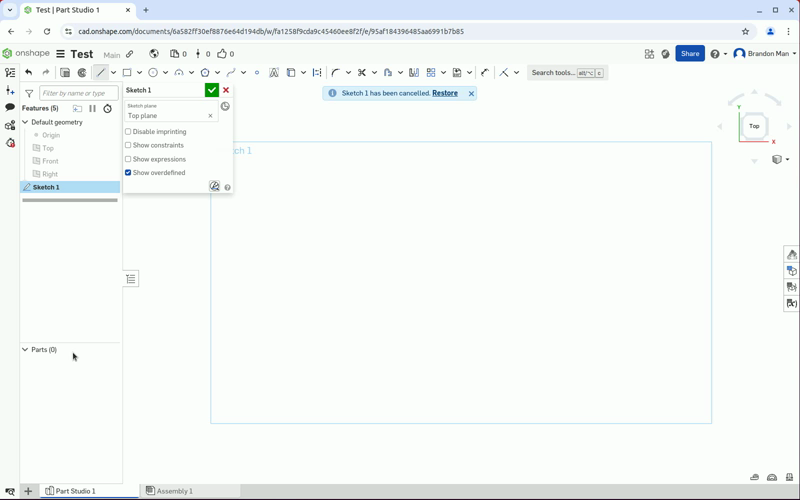
key_down(shift)
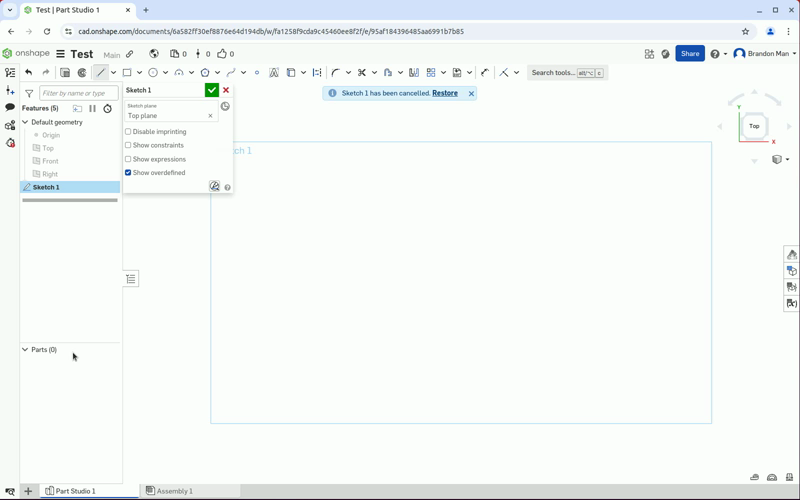
mouse_move(460, 282)
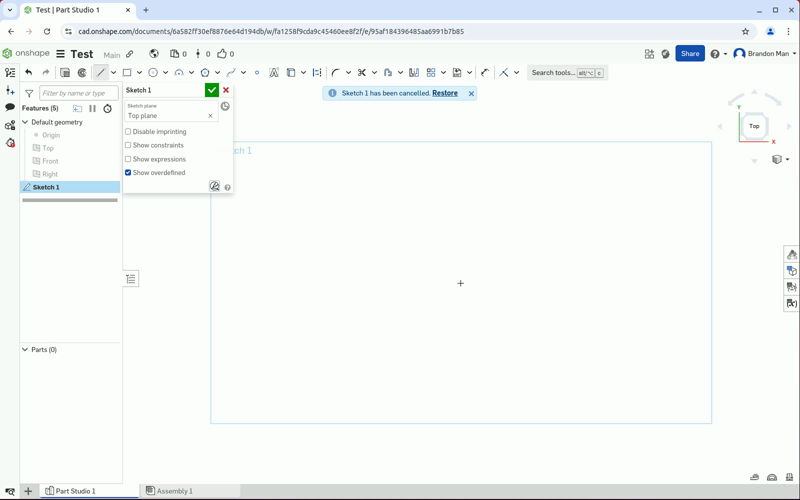
click(460, 282)
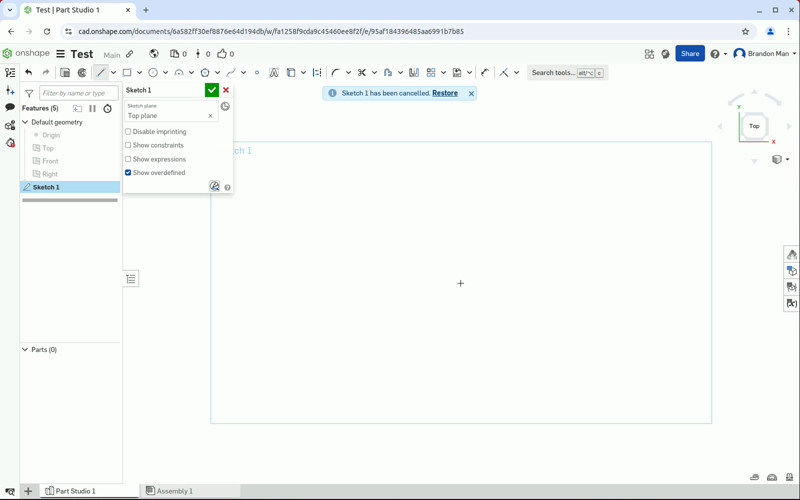
key_up(shift)
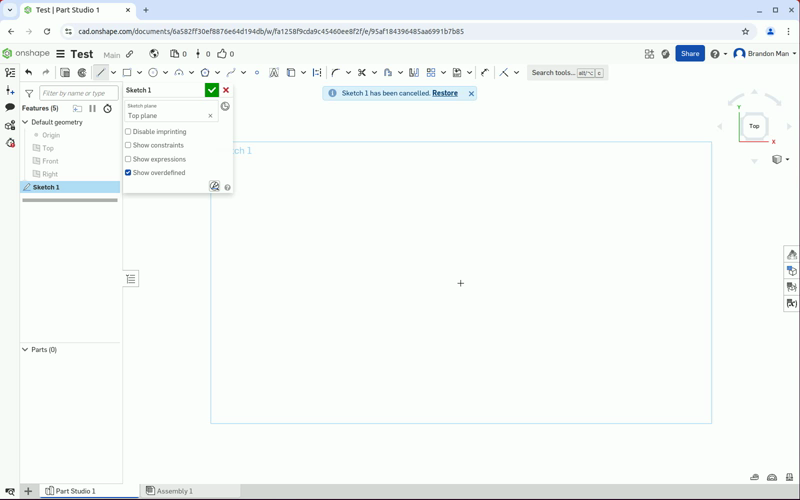
key_down(shift)
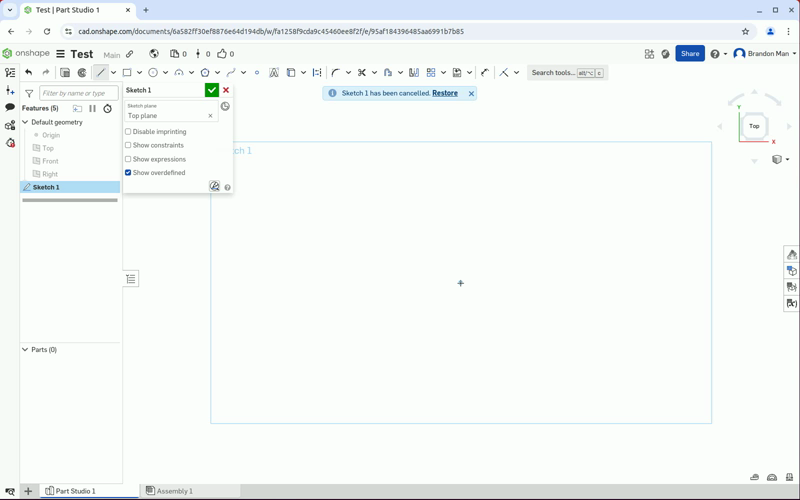
mouse_move(535, 282)
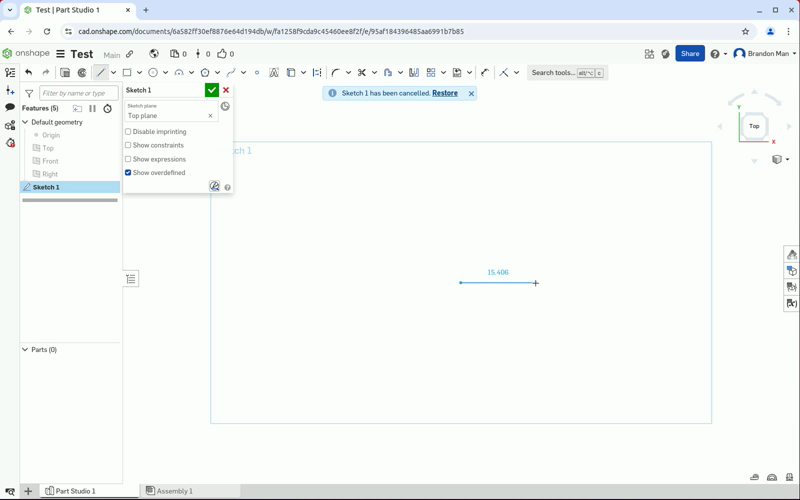
click(535, 282)
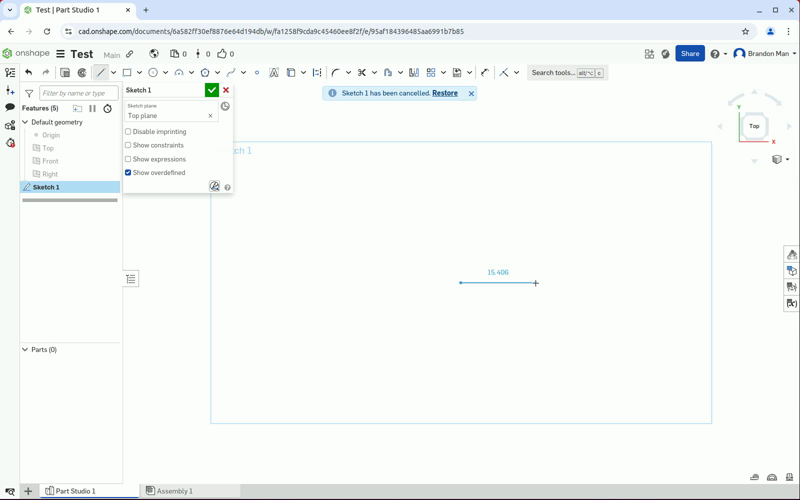
key_up(shift)
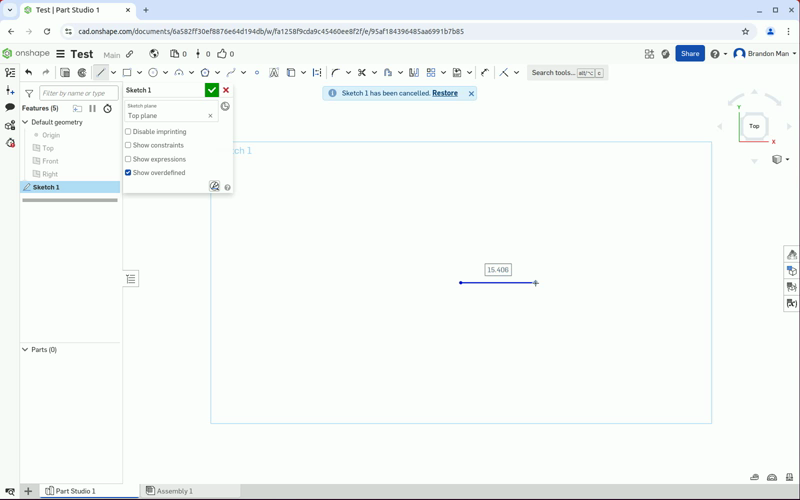
key_down(shift)
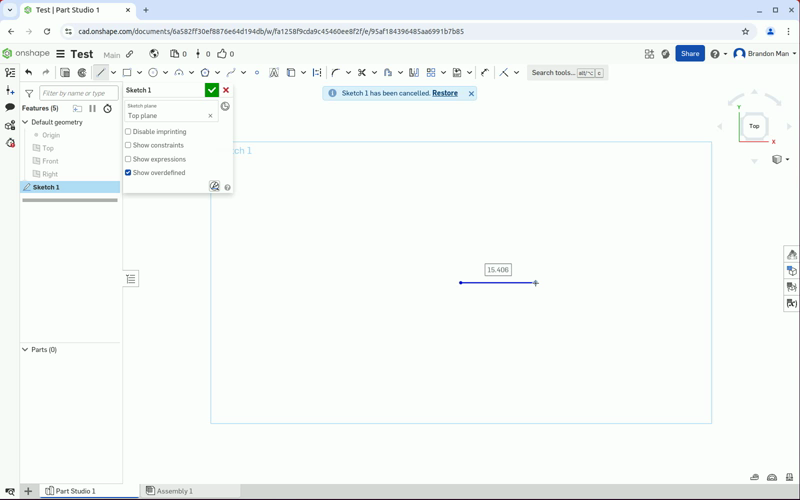
mouse_move(535, 170)
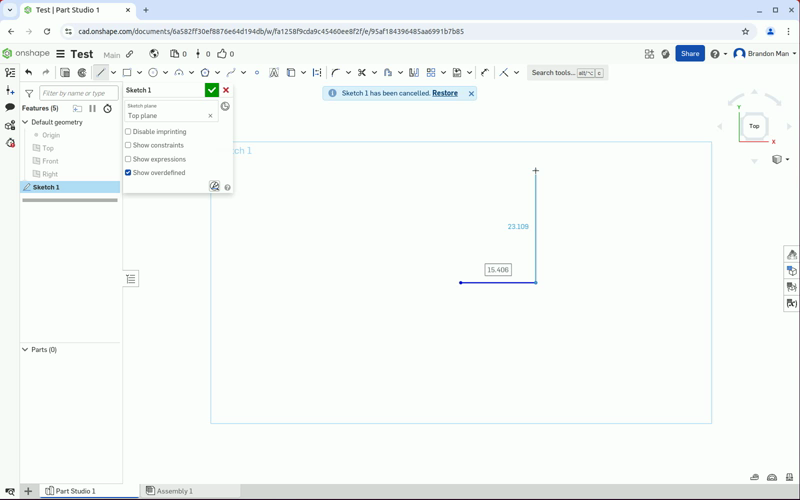
click(535, 170)
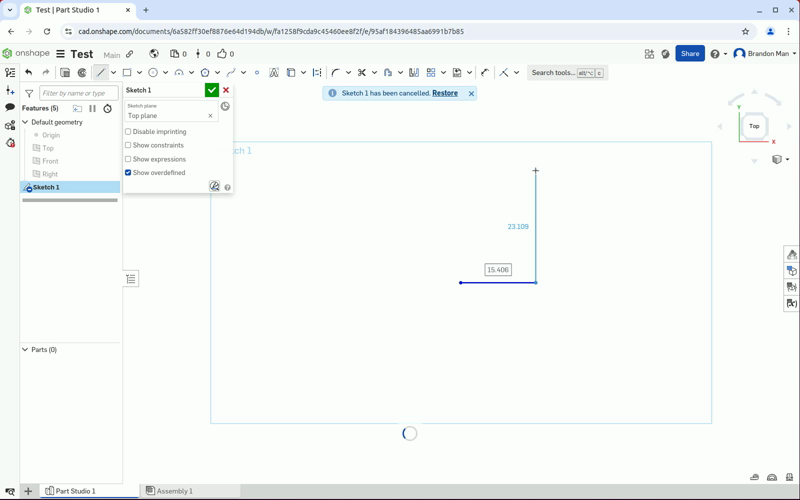
key_up(shift)
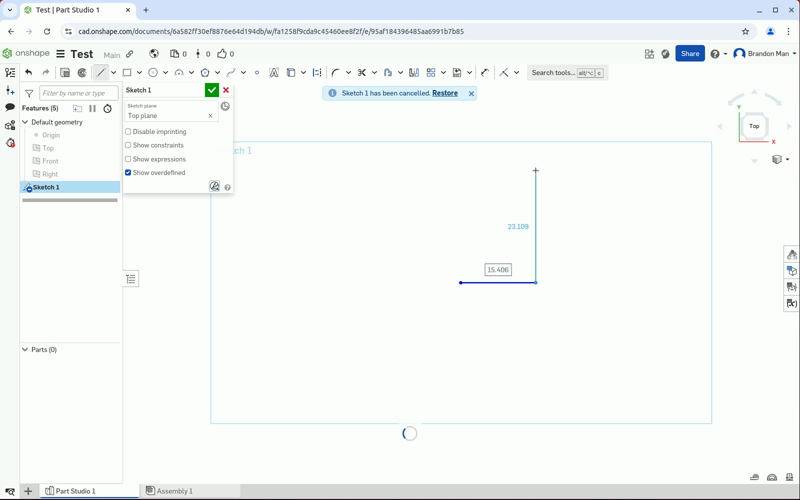
key_down(shift)
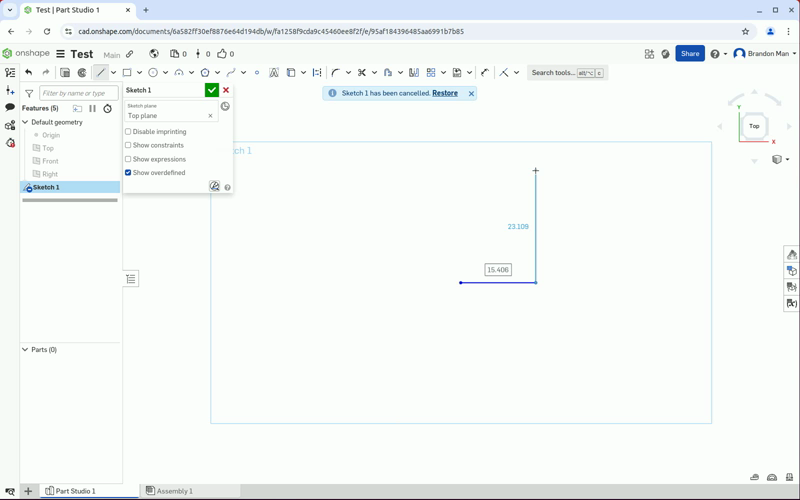
mouse_move(460, 170)
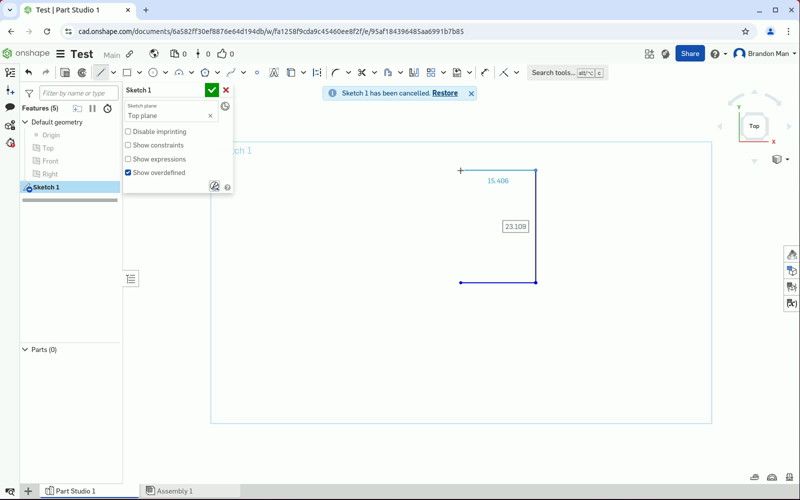
click(460, 170)
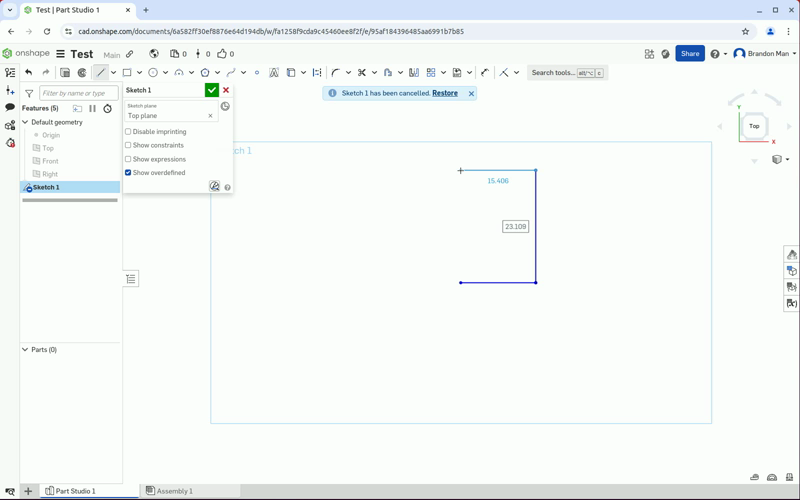
key_up(shift)
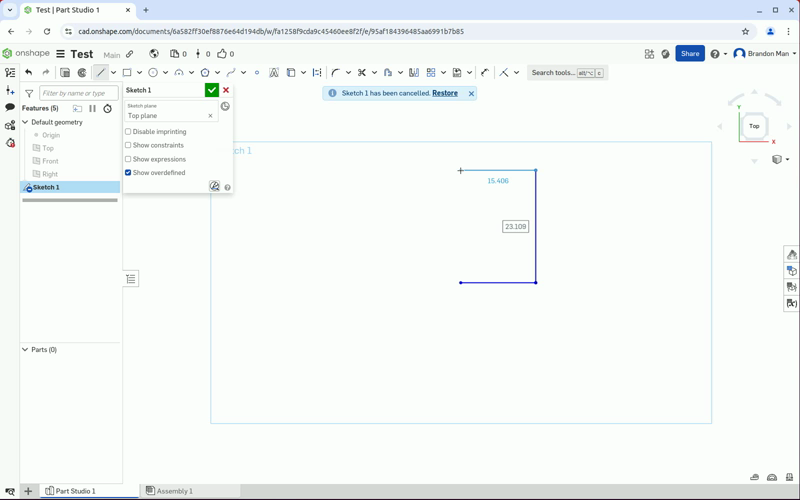
key_down(shift)
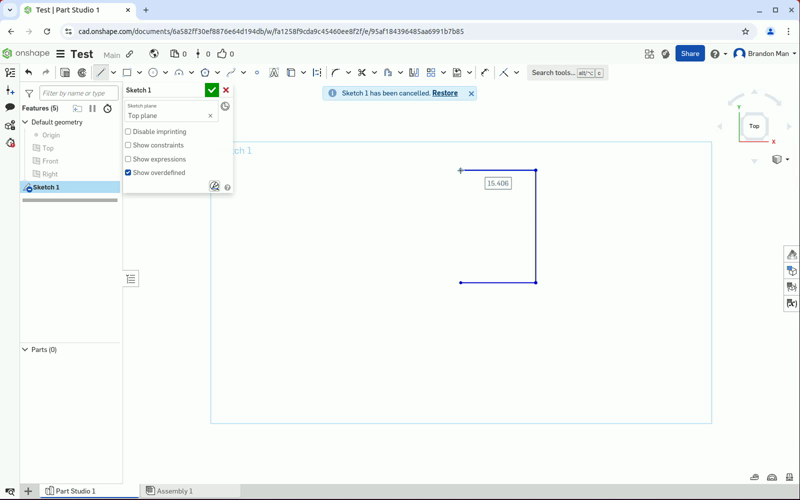
mouse_move(460, 282)
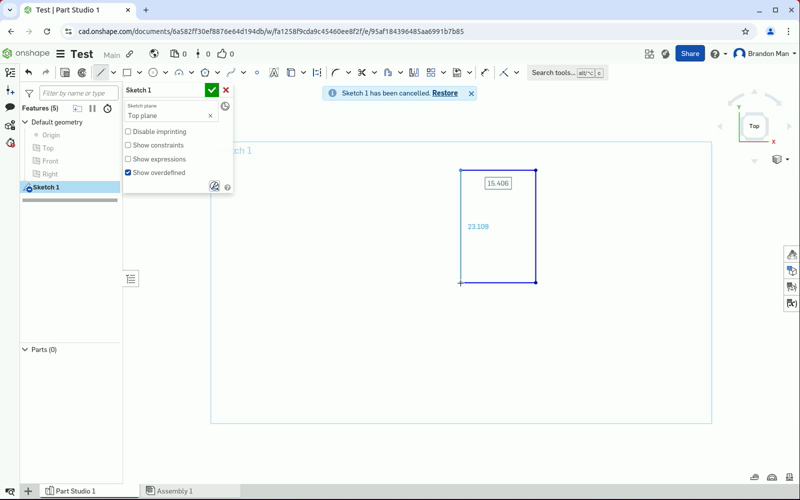
key_up(shift)
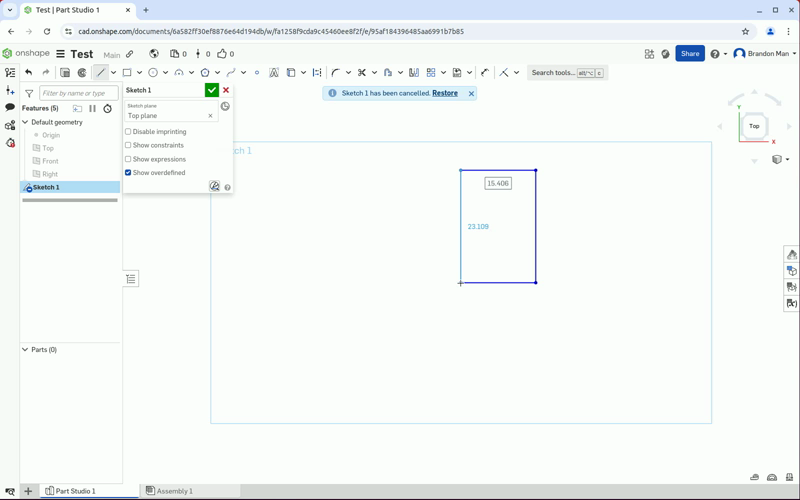
click(460, 282)
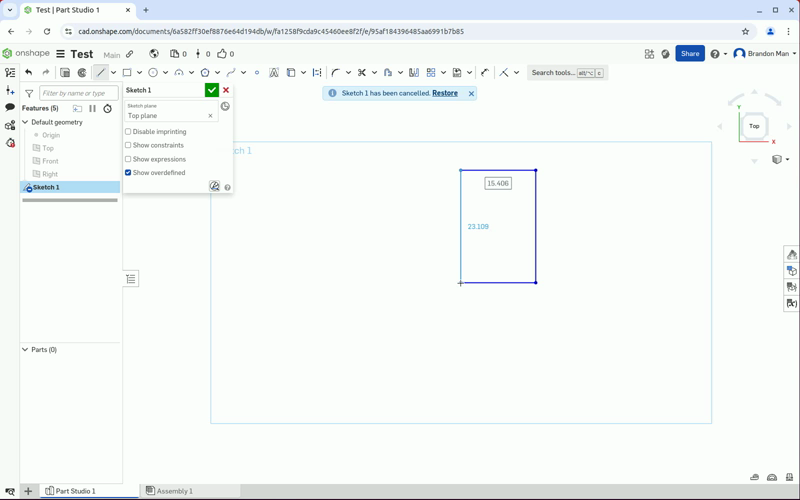
key(esc)
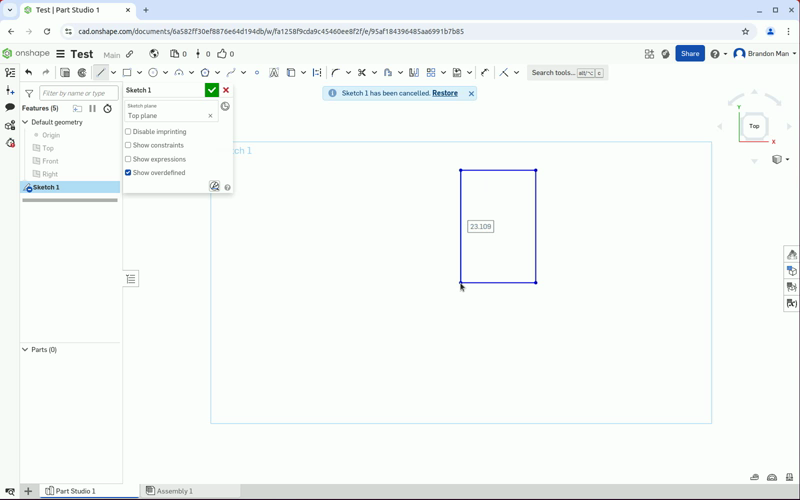
mouse_move(520, 206)
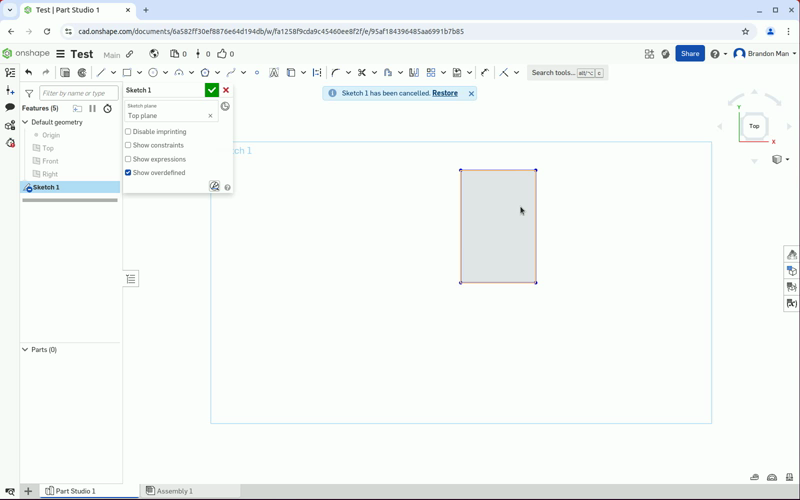
click(520, 206)
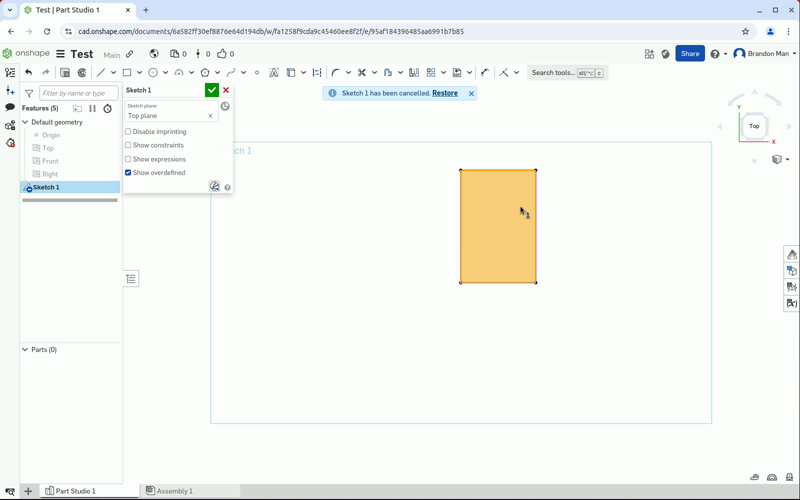
mouse_move(73, 352)
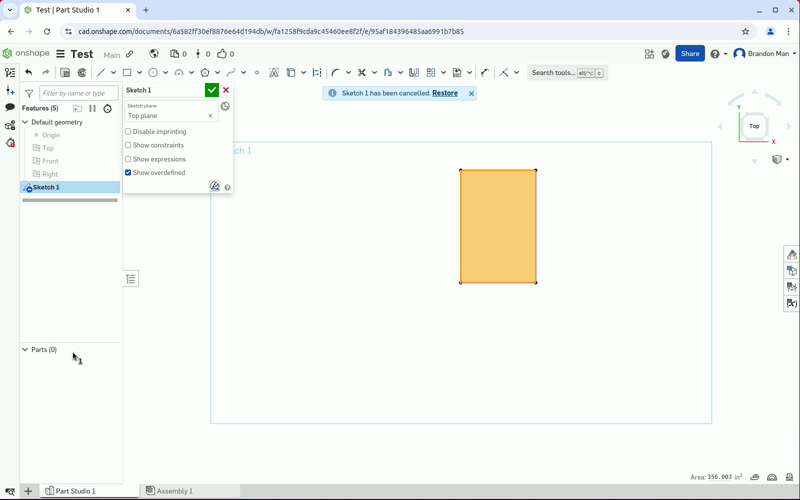
key(shift+y)
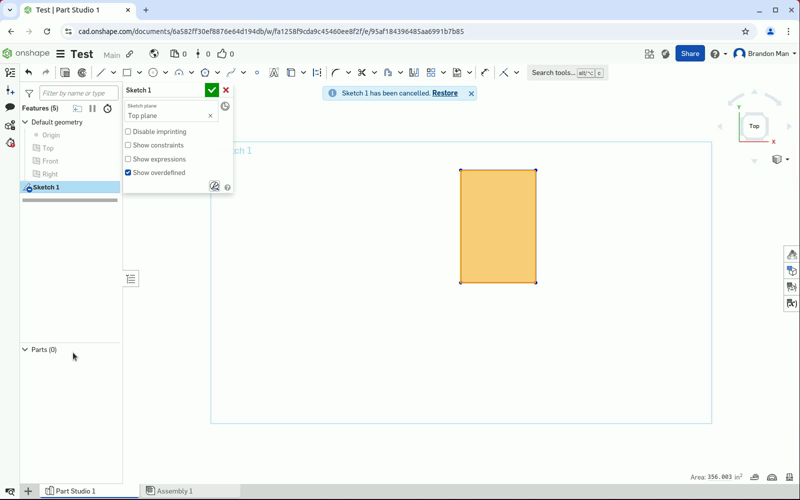
key(shift+e)
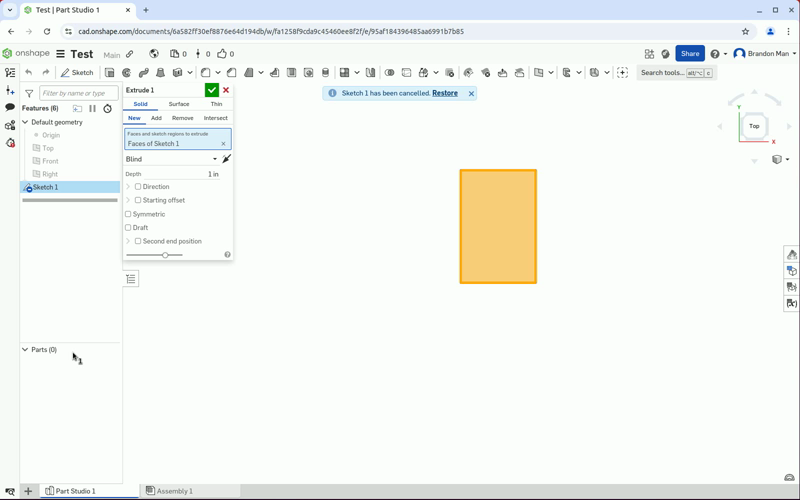
mouse_move(143, 106)
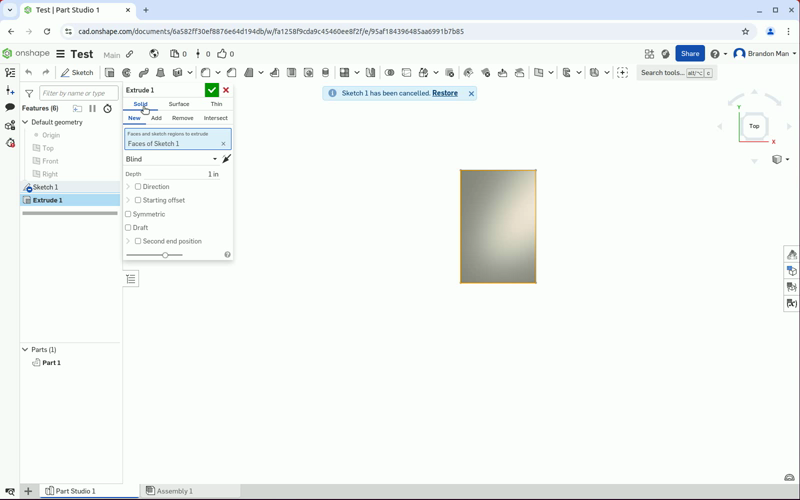
click(143, 106)
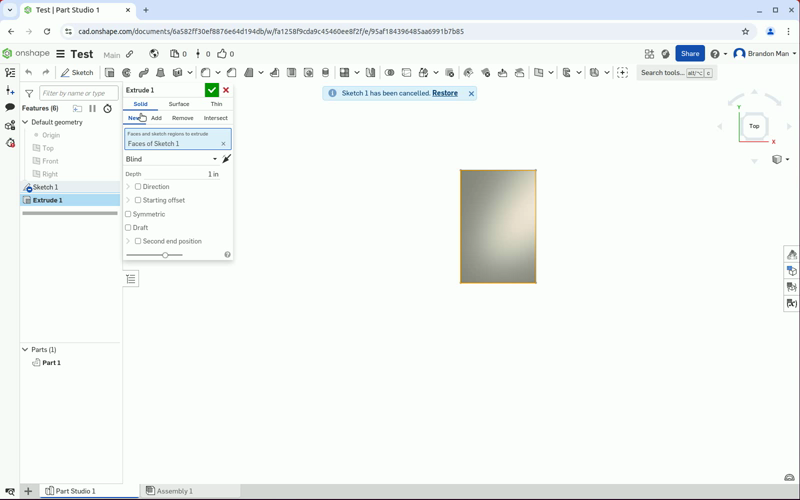
mouse_move(137, 120)
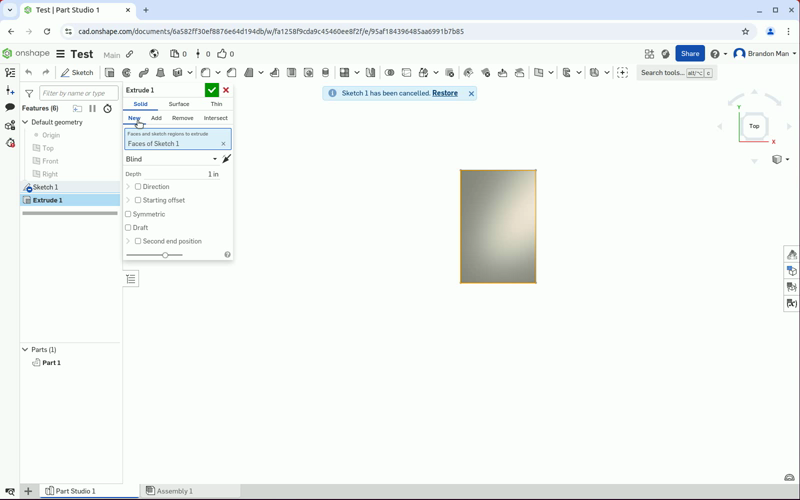
click(137, 120)
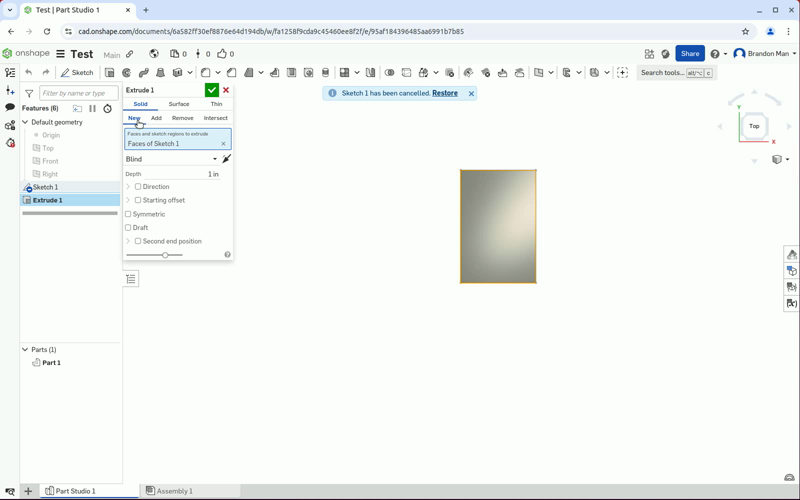
key(tab, 4)
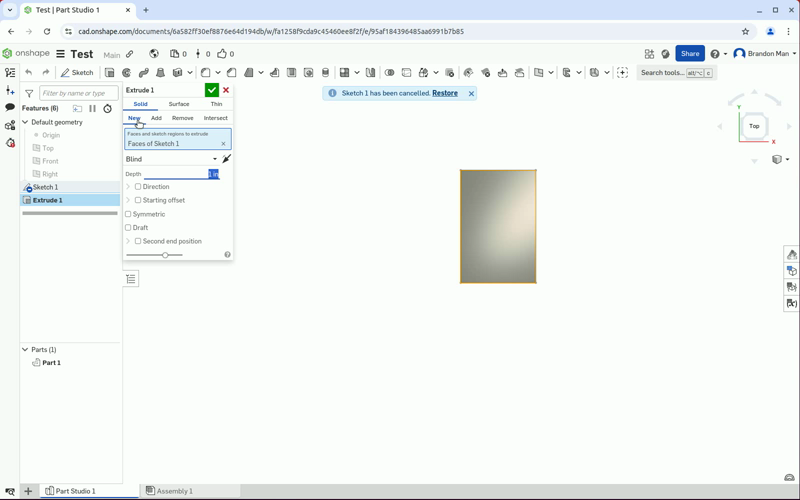
text(9.147)
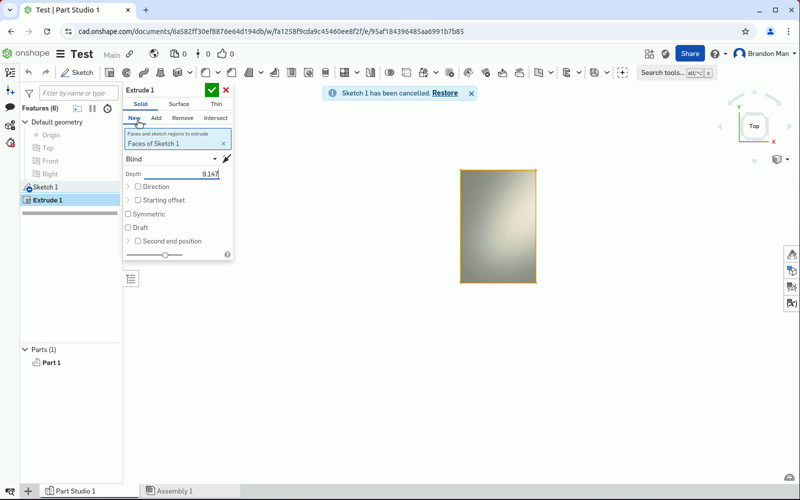
key(enter)
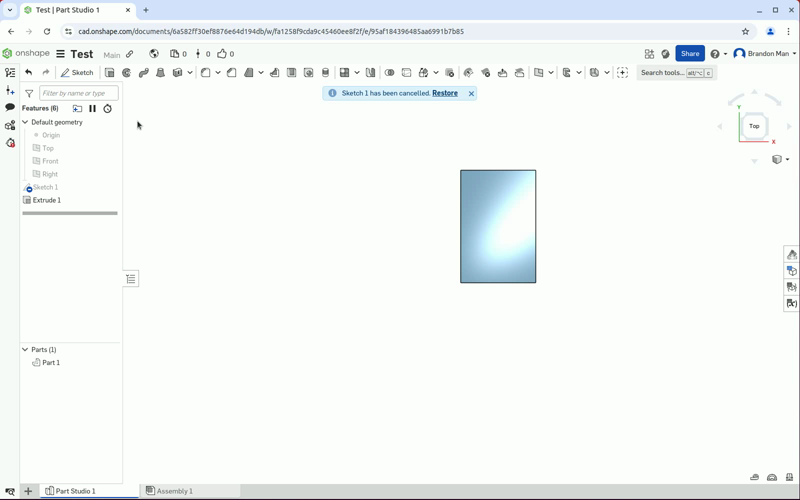
key(shift+h)
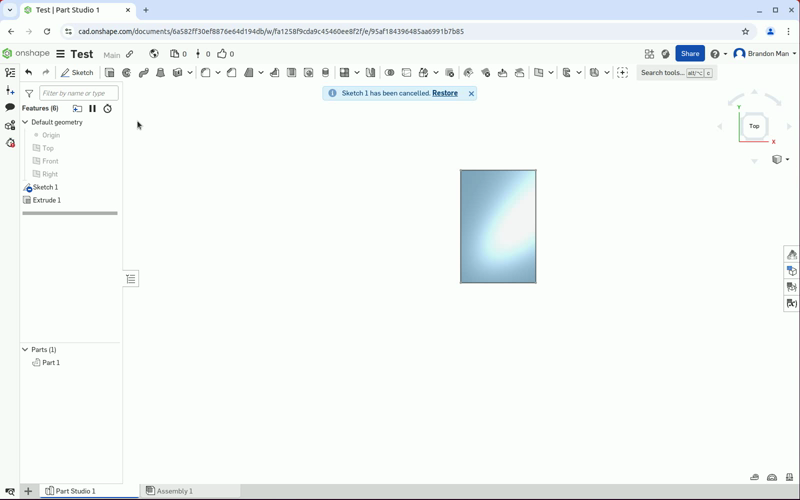
key(shift+h)
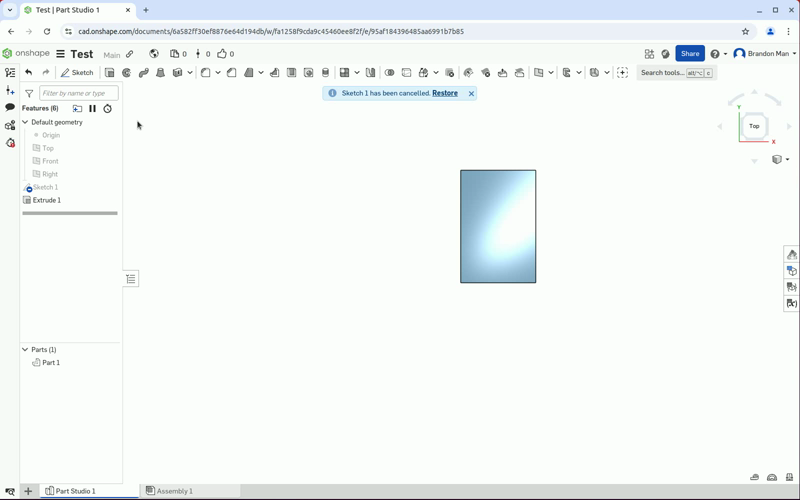
mouse_move(73, 189)
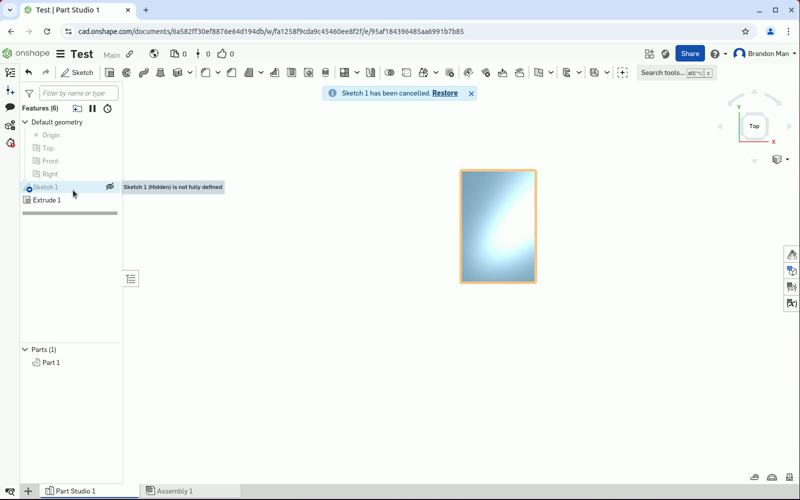
click(73, 189)
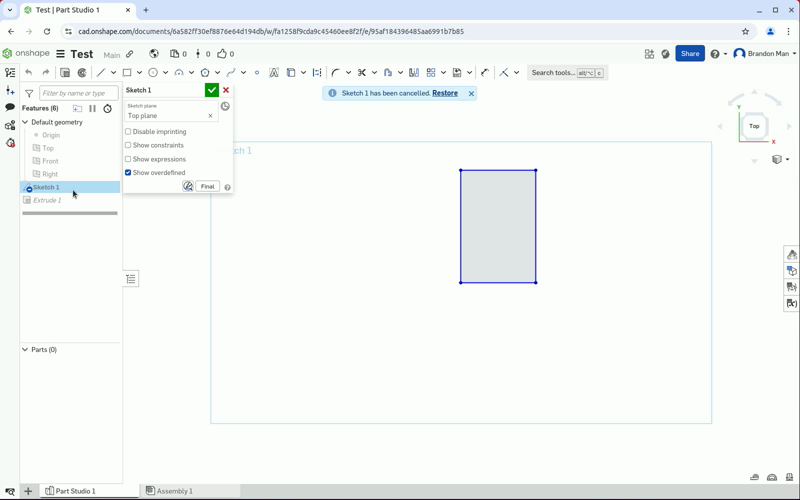
mouse_move(229, 92)
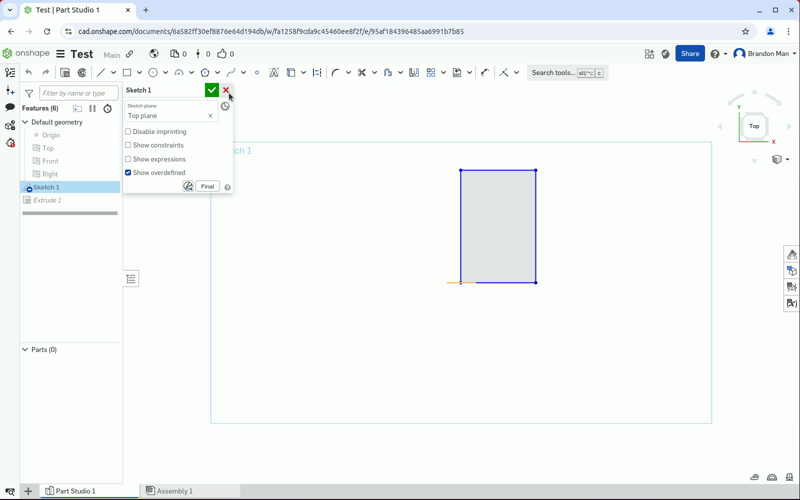
click(229, 92)
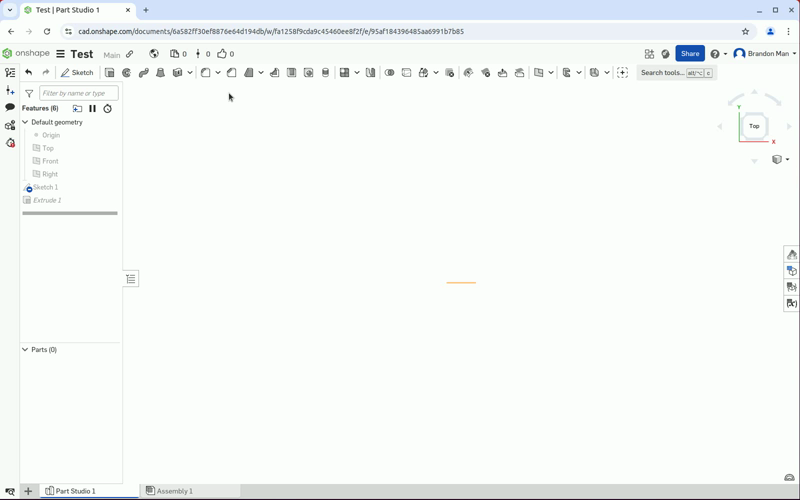
mouse_move(541, 75)
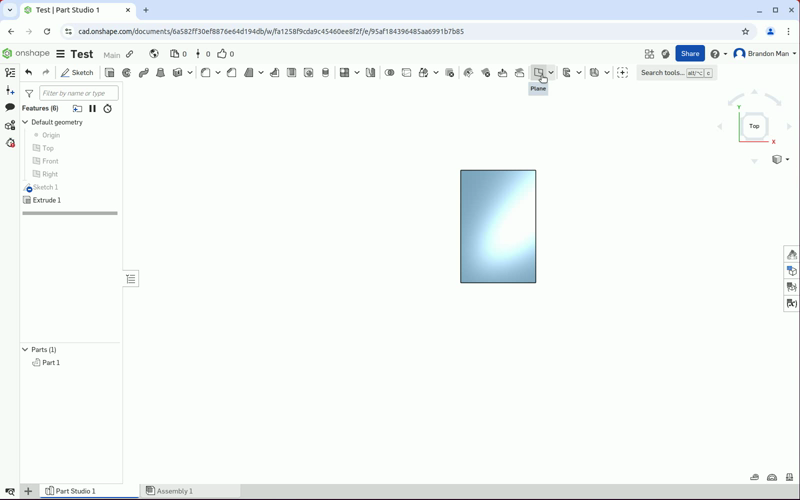
click(541, 75)
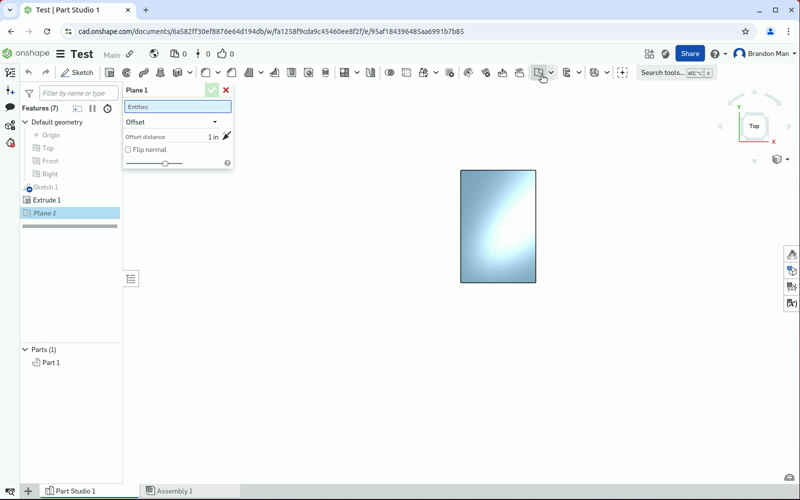
mouse_move(73, 150)
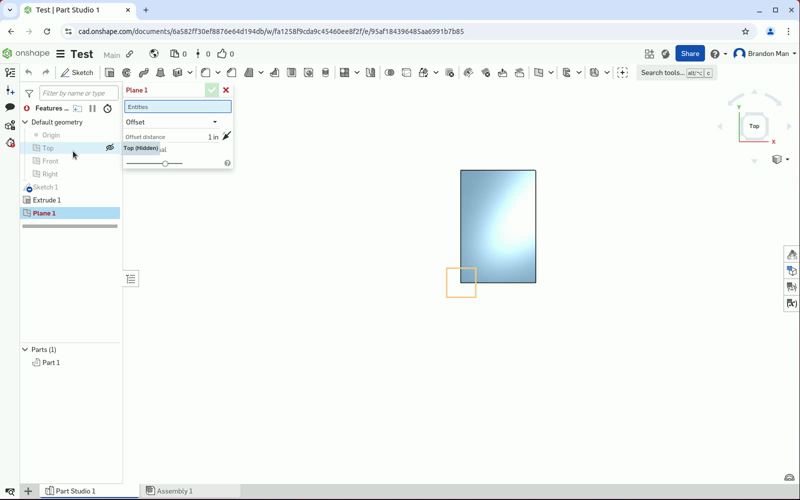
click(73, 150)
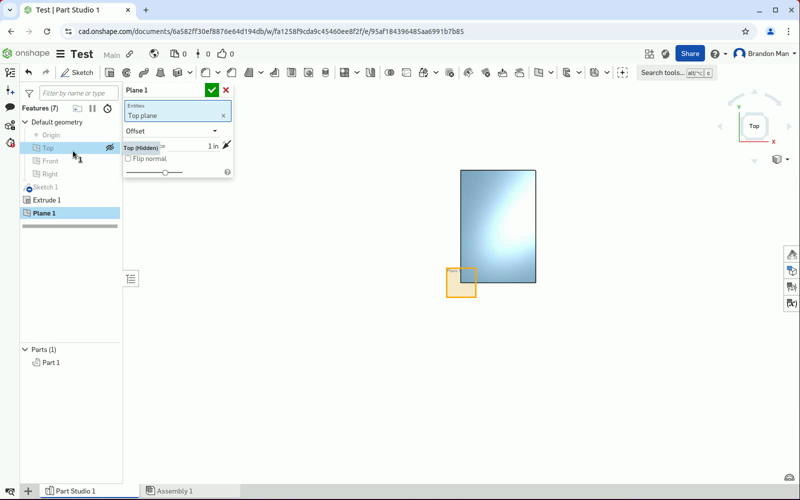
key(tab, 2)
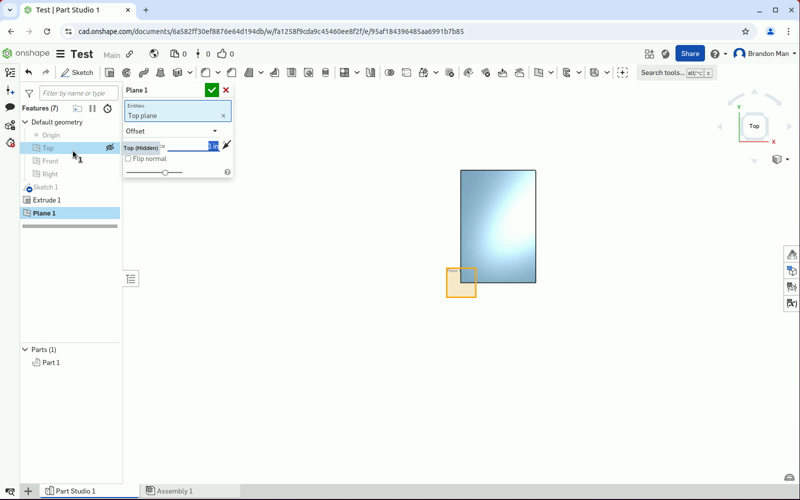
text(9.151)
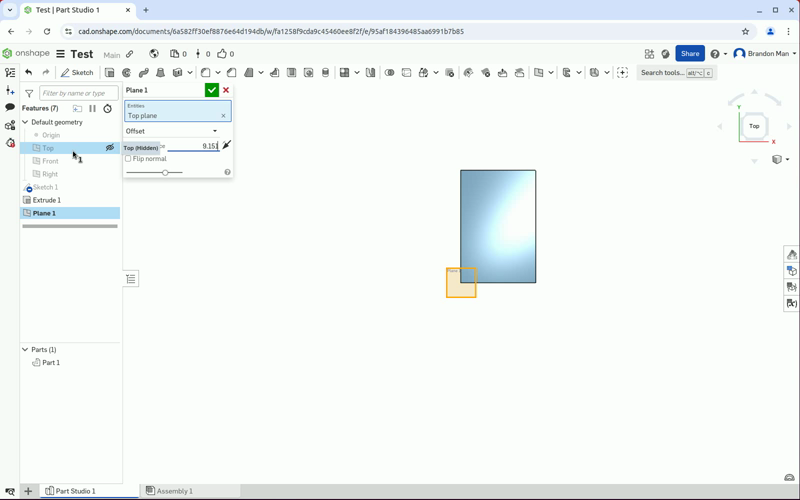
key(enter, 2)
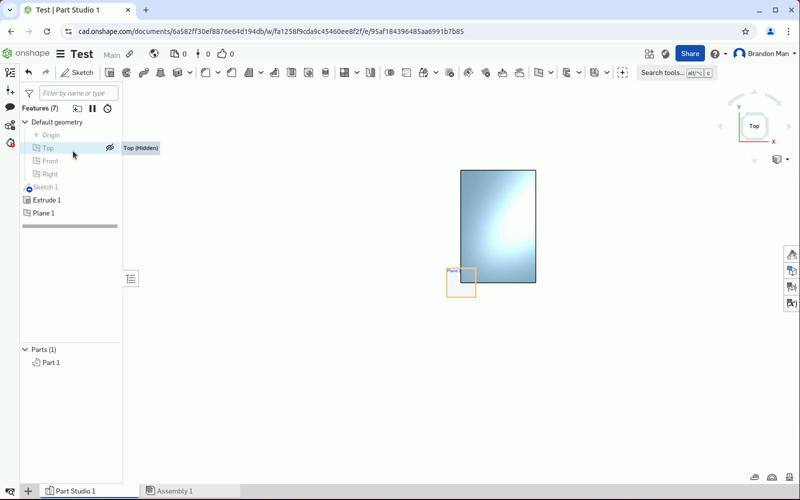
key(shift+s)
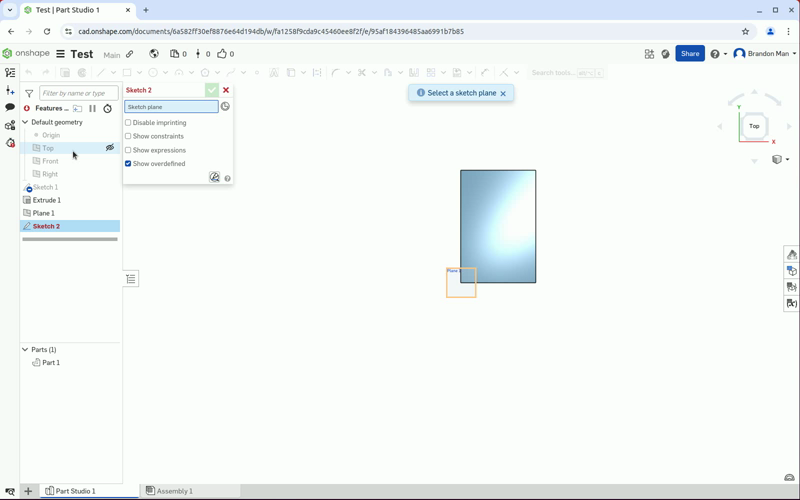
mouse_move(73, 215)
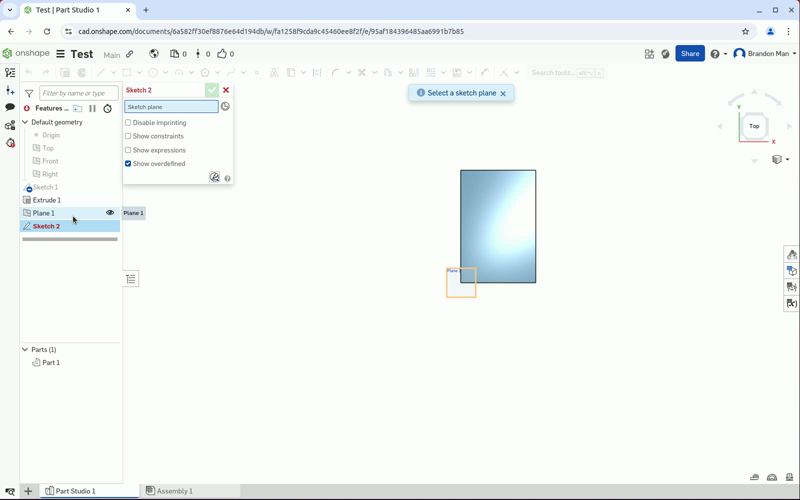
click(73, 215)
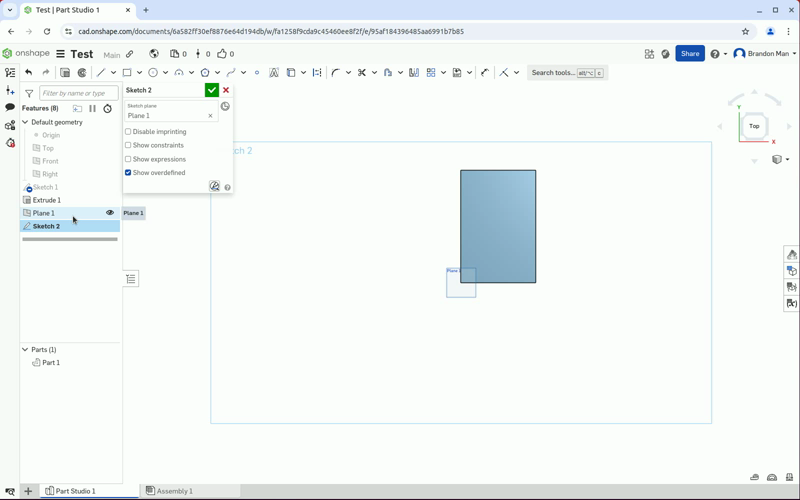
mouse_move(73, 352)
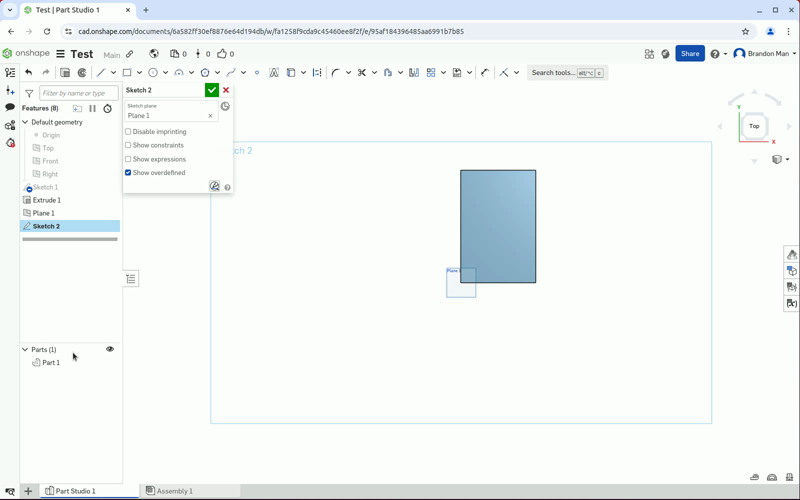
key(y)
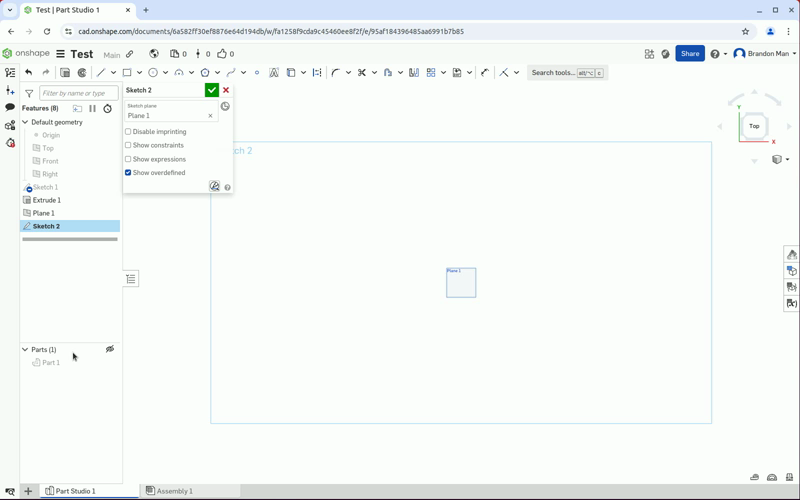
key(l)
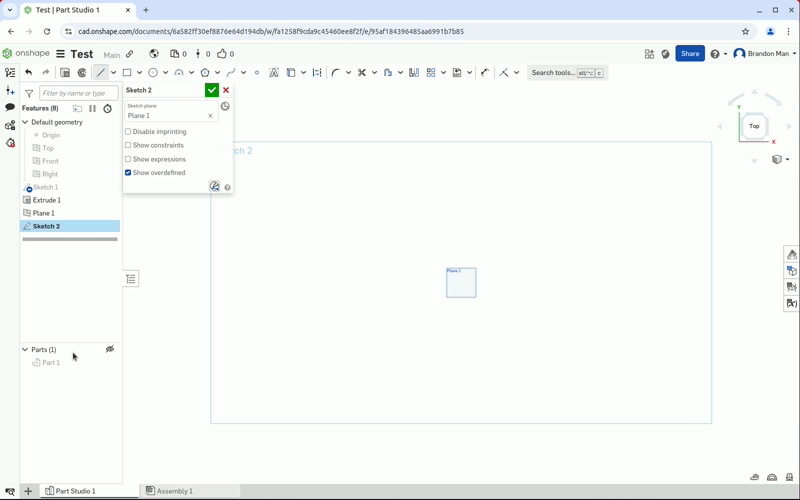
key_down(shift)
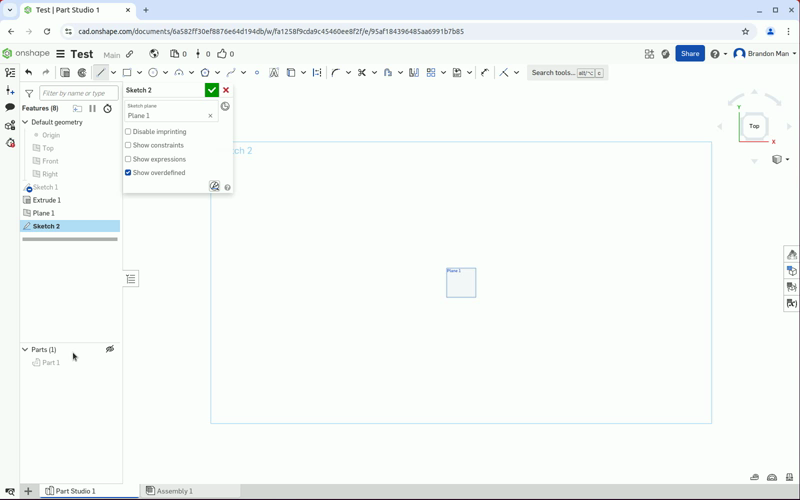
mouse_move(460, 282)
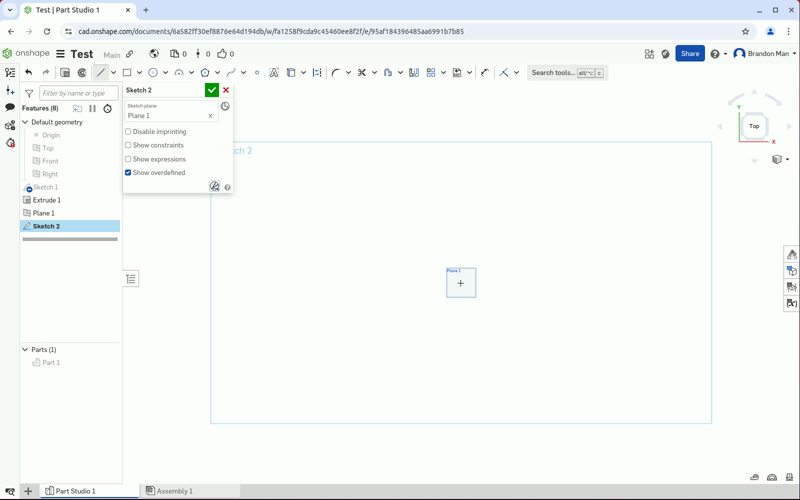
click(460, 282)
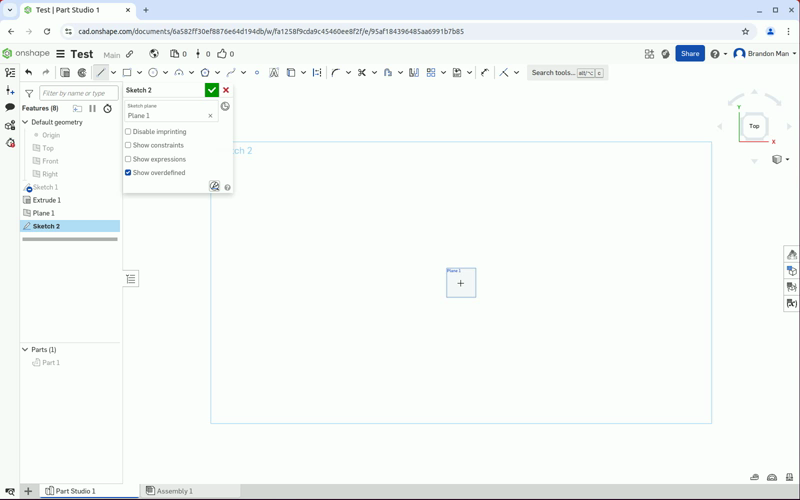
key_up(shift)
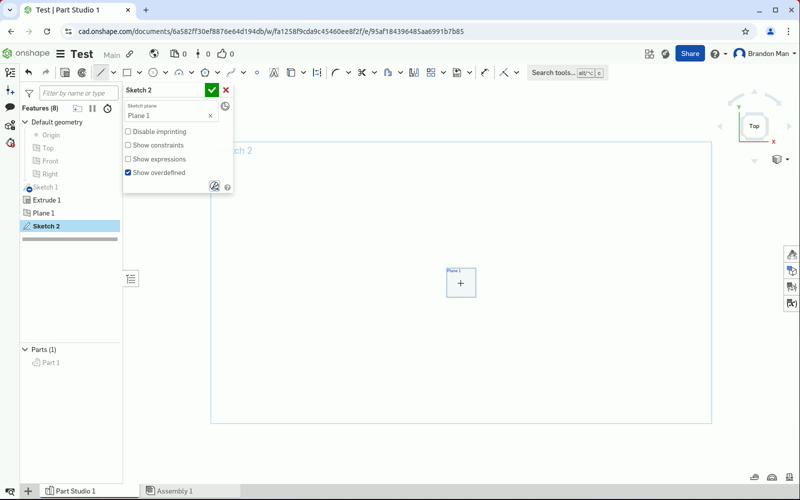
key_down(shift)
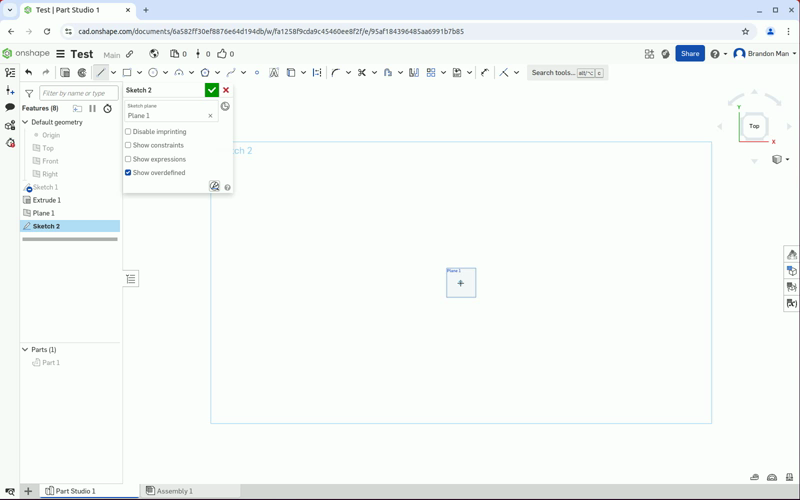
mouse_move(490, 282)
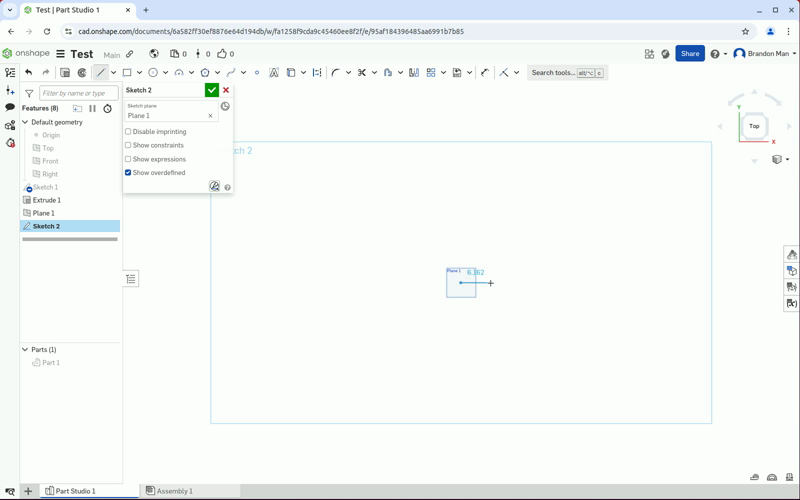
mouse_move(483, 282)
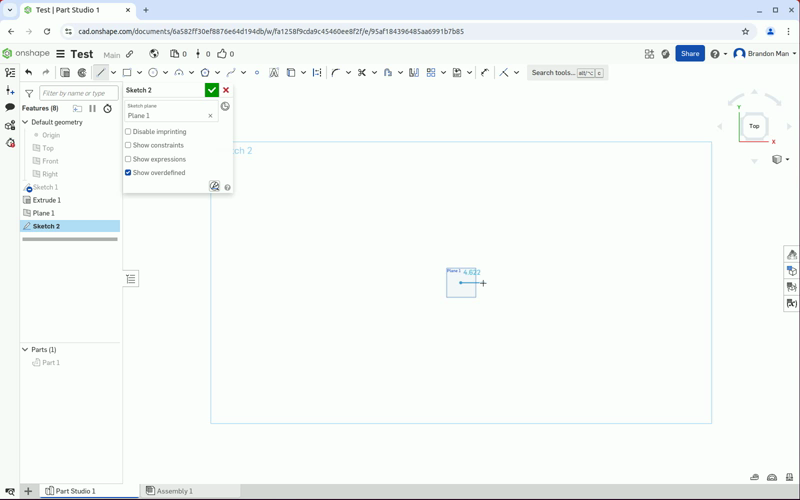
click(483, 282)
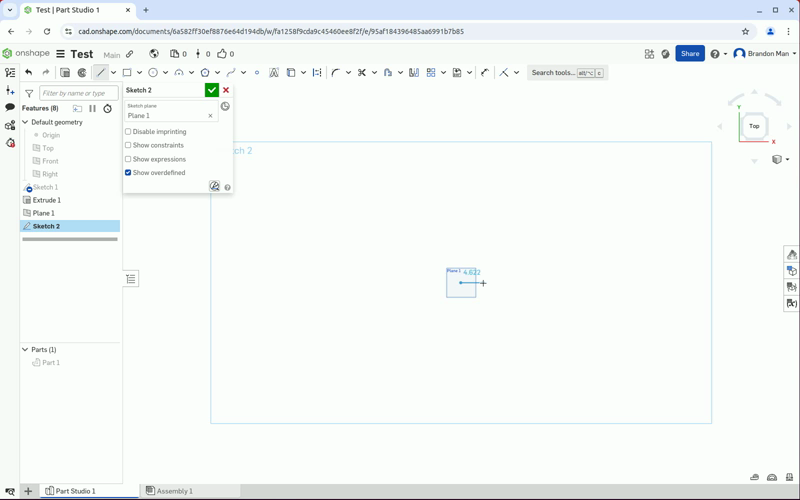
key_up(shift)
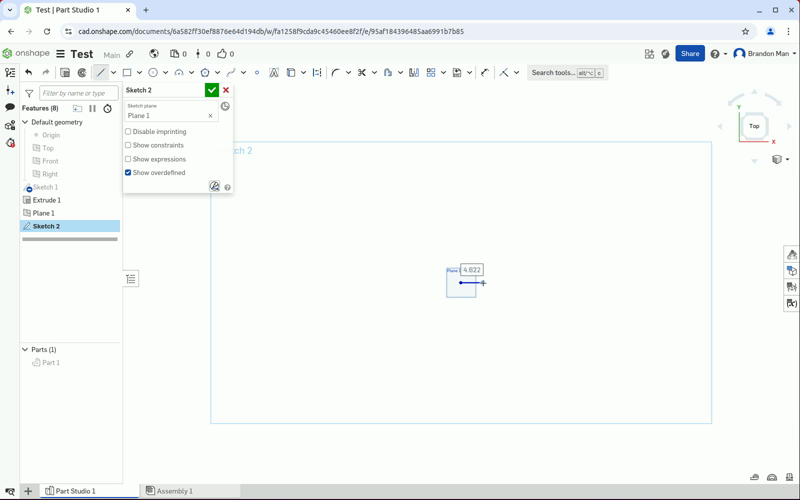
key_down(shift)
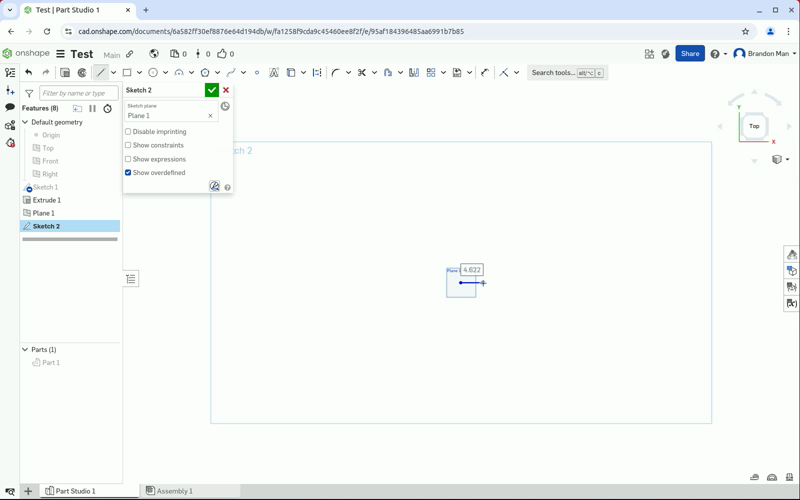
mouse_move(483, 170)
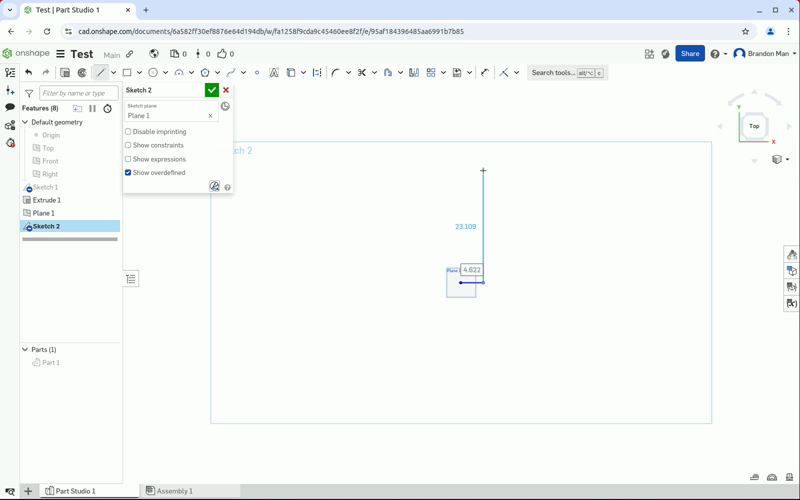
click(483, 170)
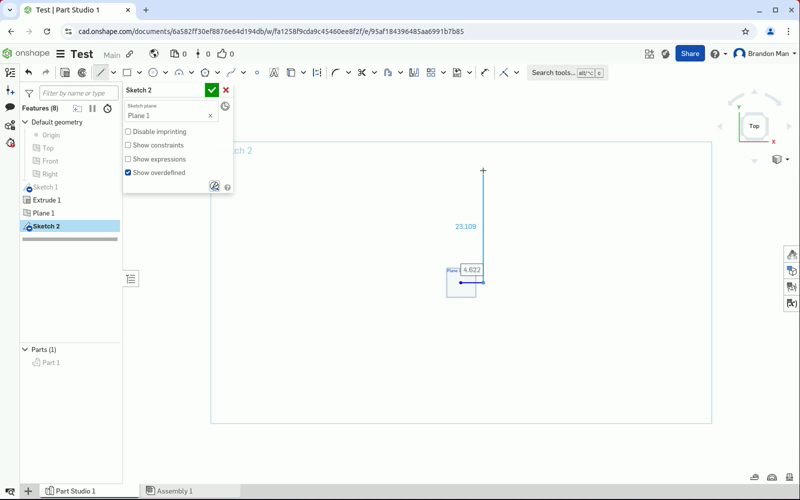
key_up(shift)
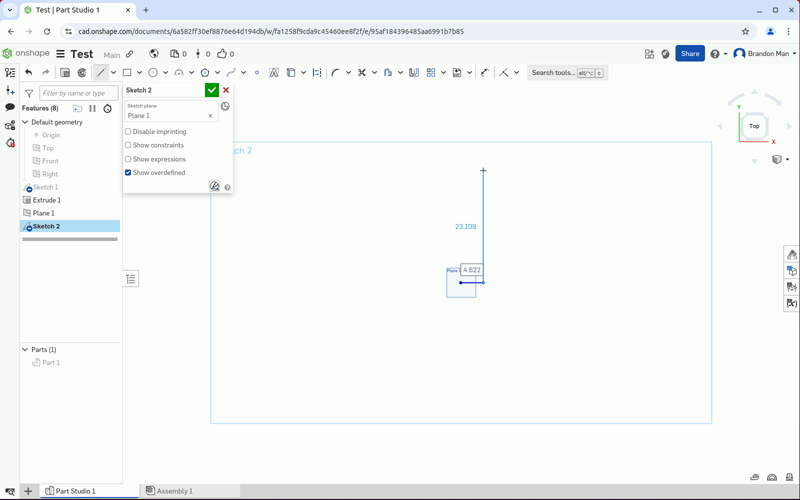
key_down(shift)
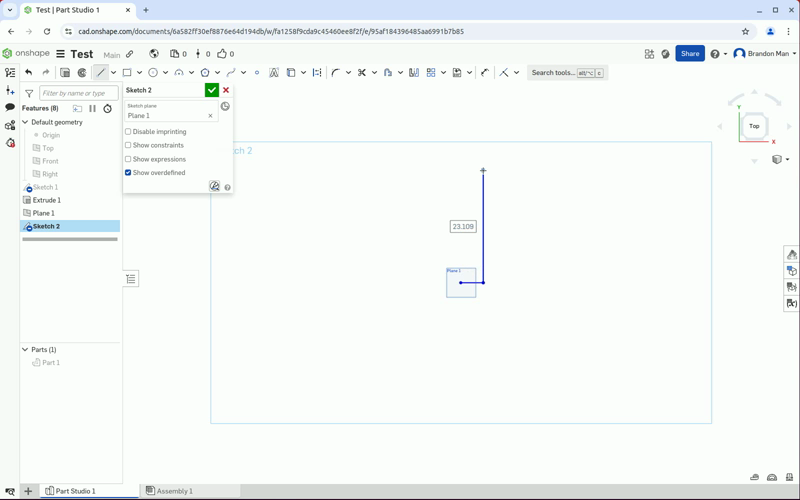
mouse_move(513, 170)
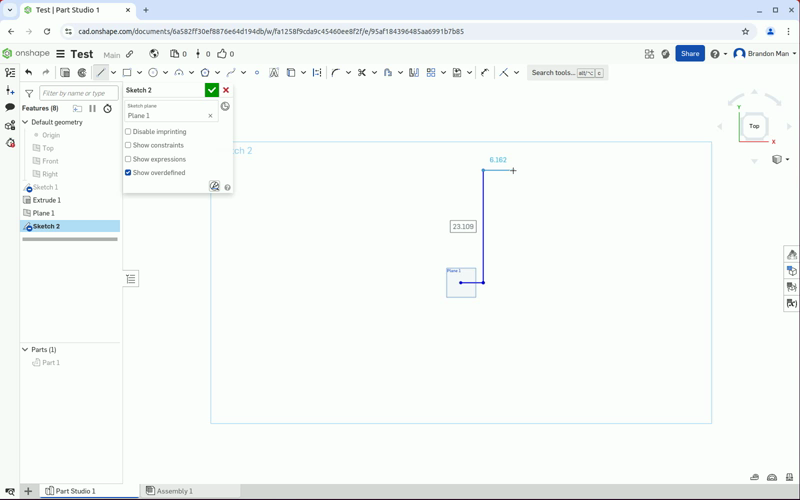
mouse_move(460, 170)
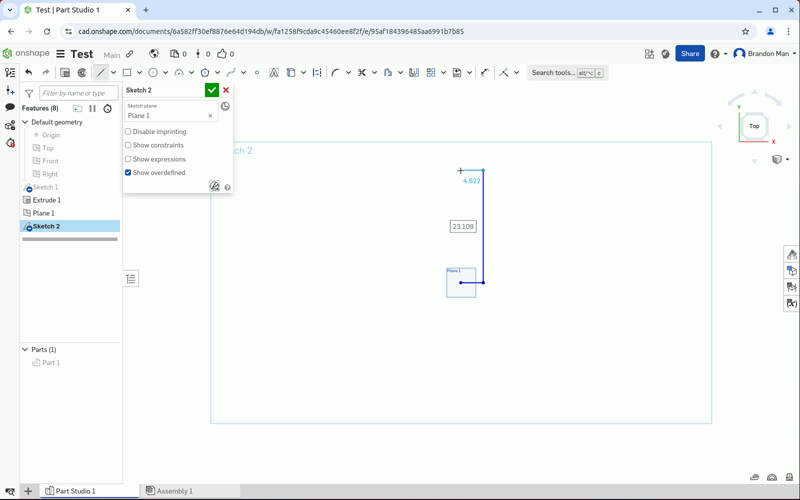
click(460, 170)
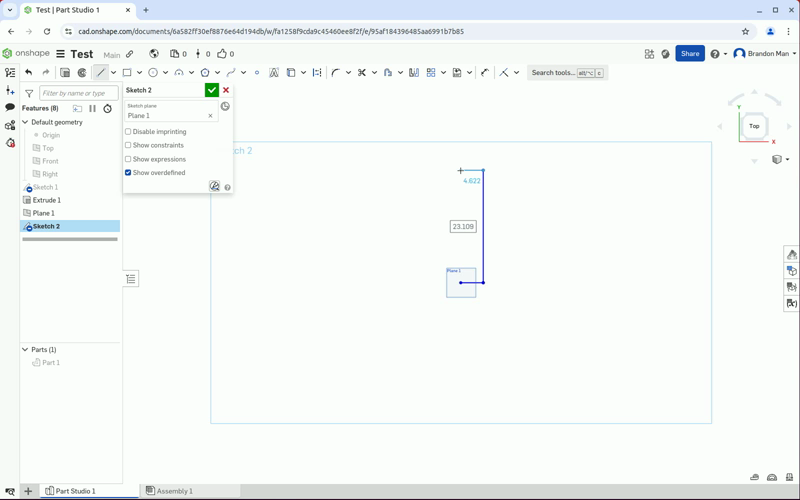
key_up(shift)
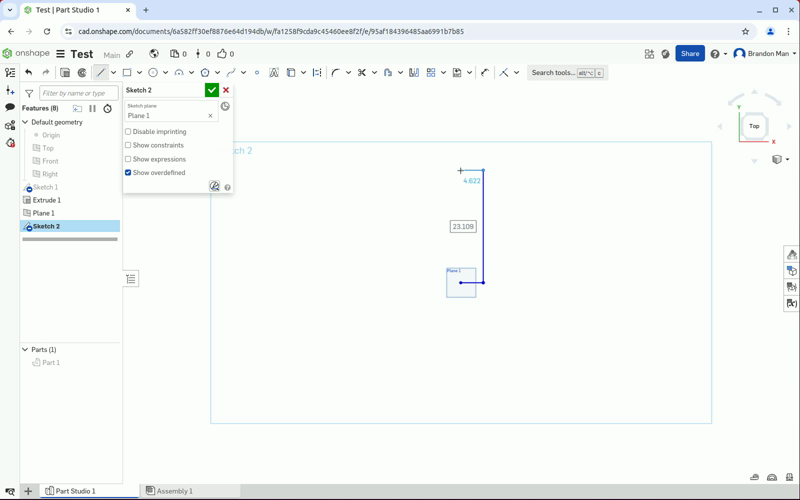
key_down(shift)
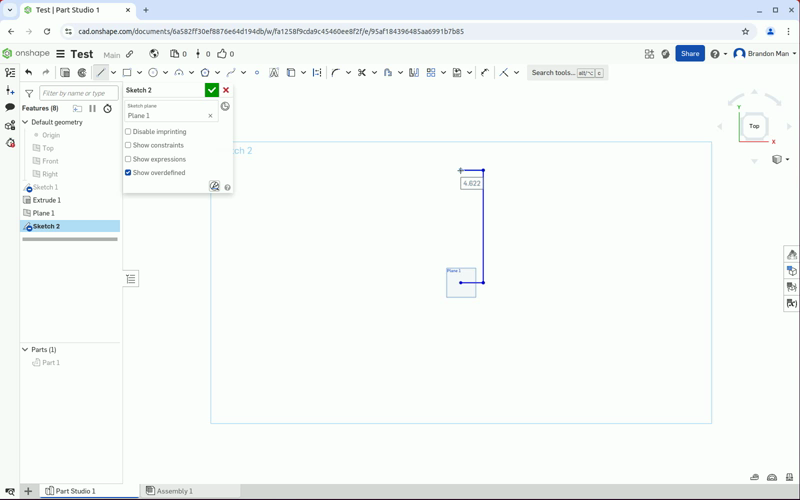
mouse_move(460, 282)
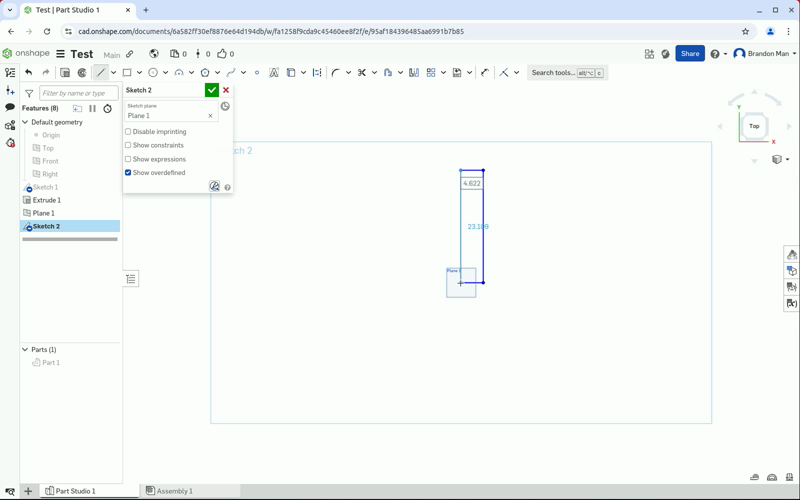
key_up(shift)
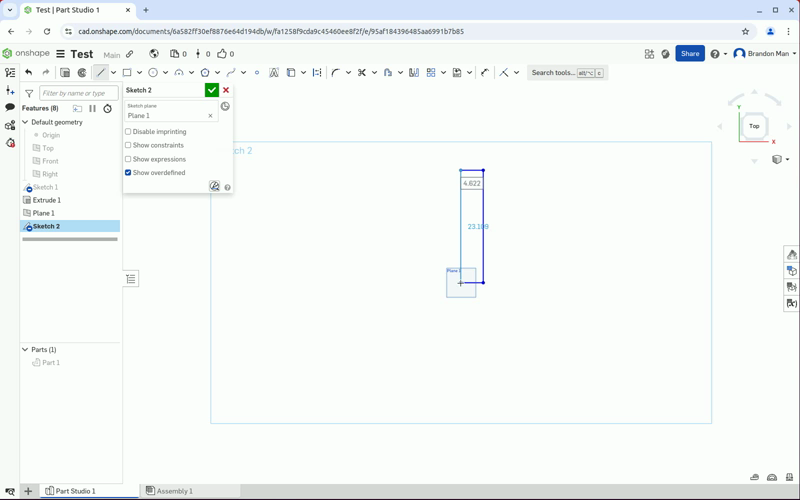
click(460, 282)
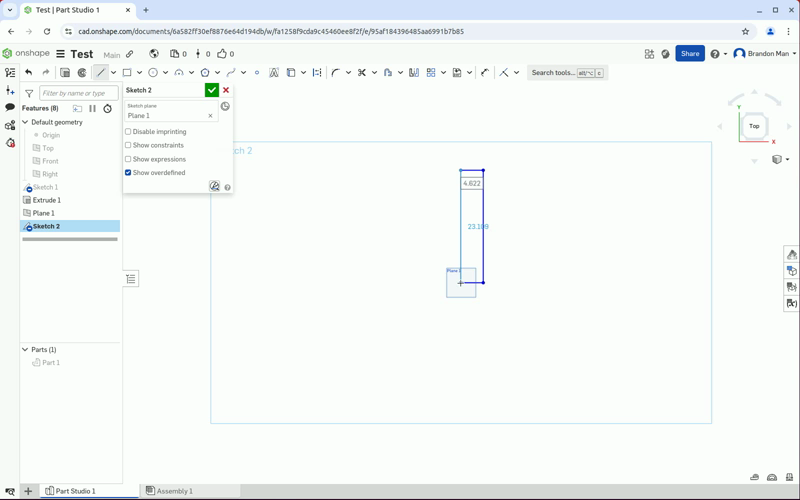
key(esc)
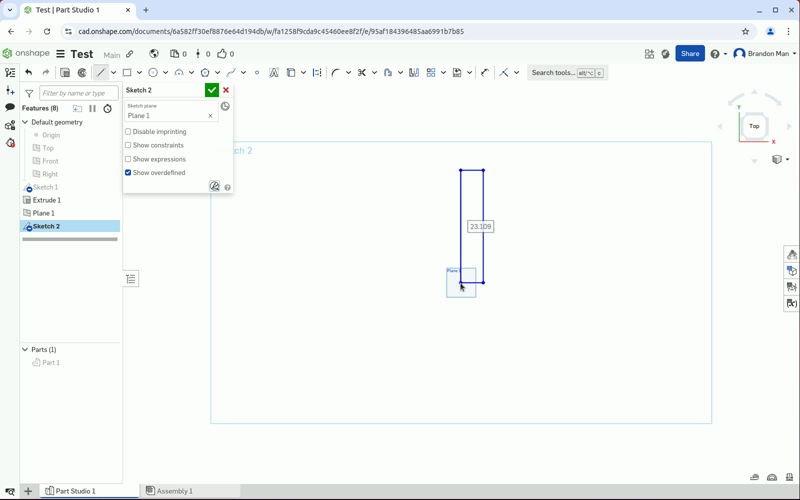
mouse_move(474, 189)
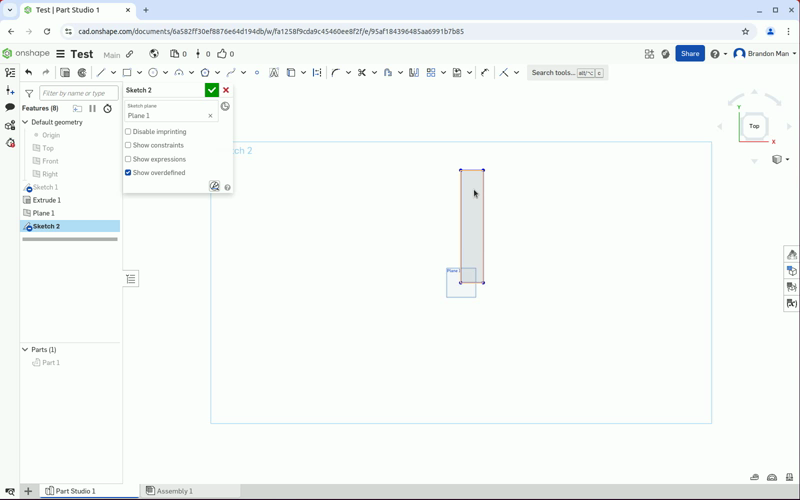
click(474, 189)
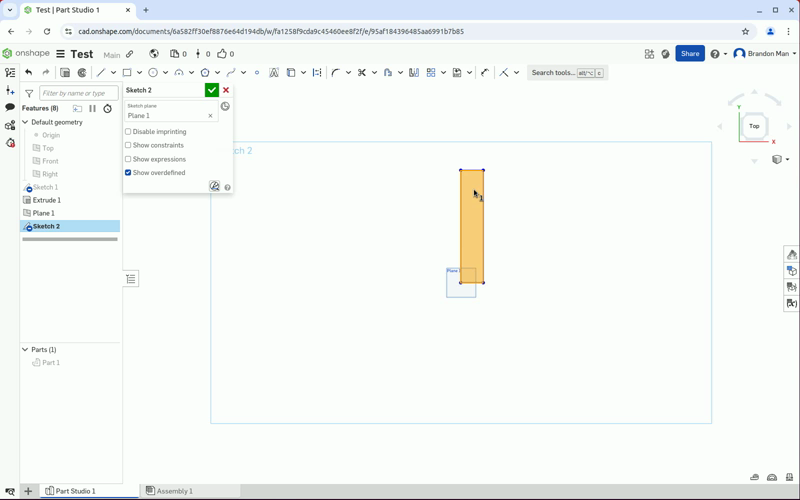
mouse_move(73, 352)
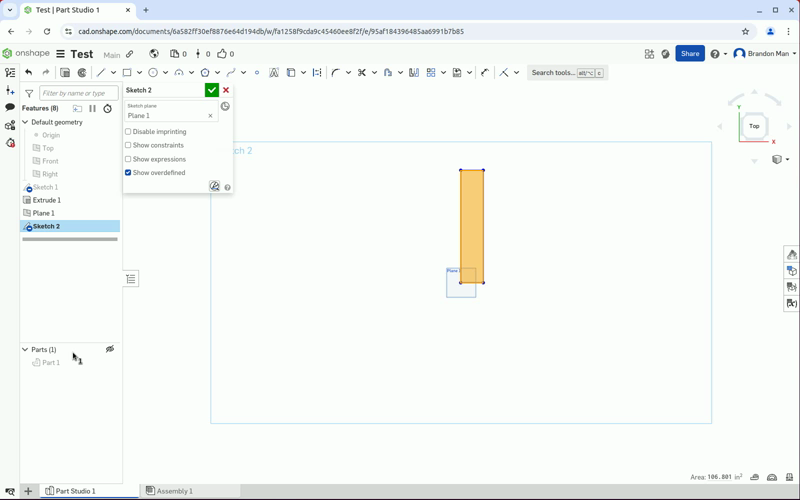
key(shift+y)
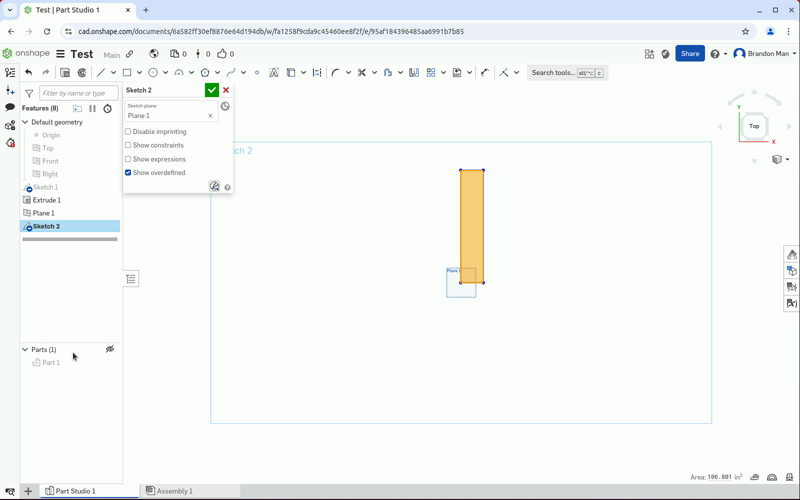
key(shift+e)
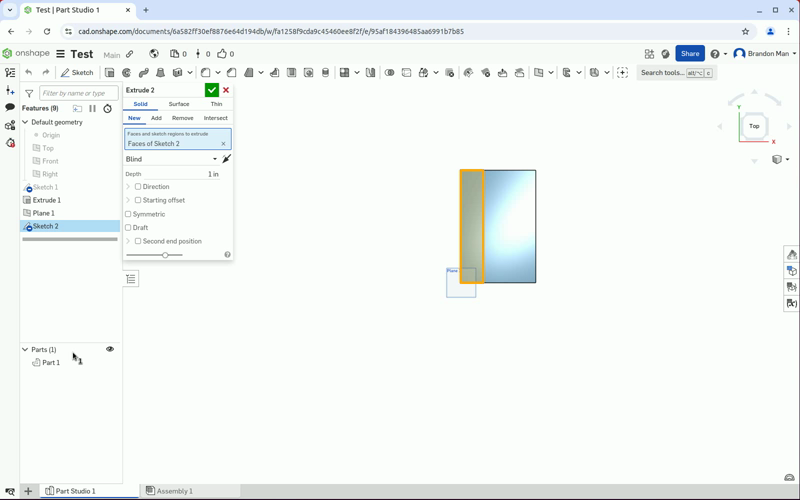
mouse_move(143, 106)
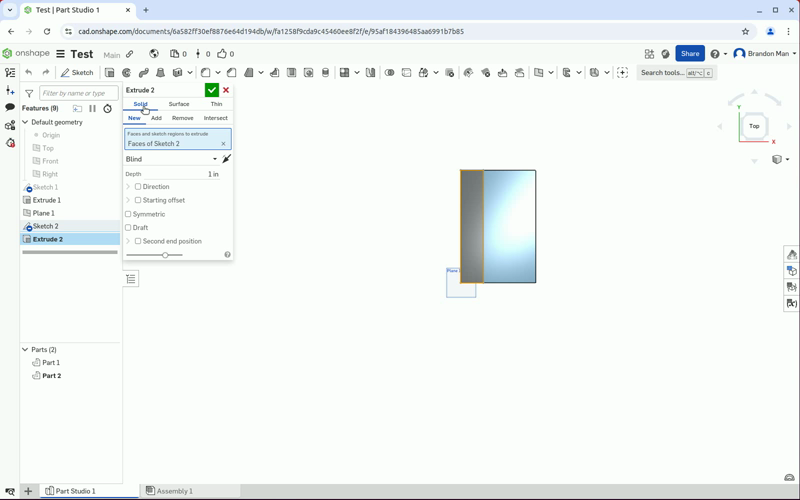
click(143, 106)
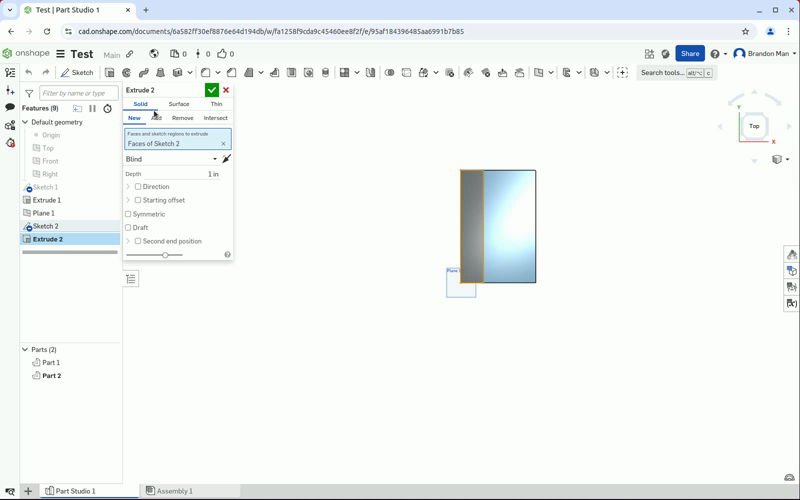
mouse_move(186, 120)
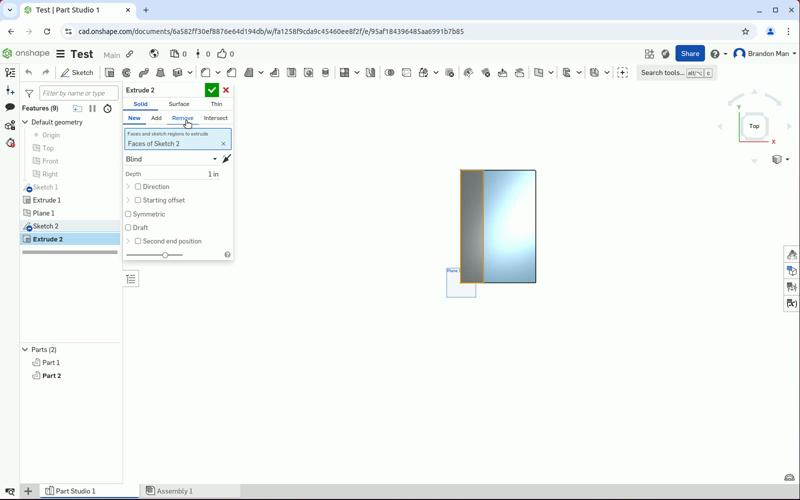
click(186, 120)
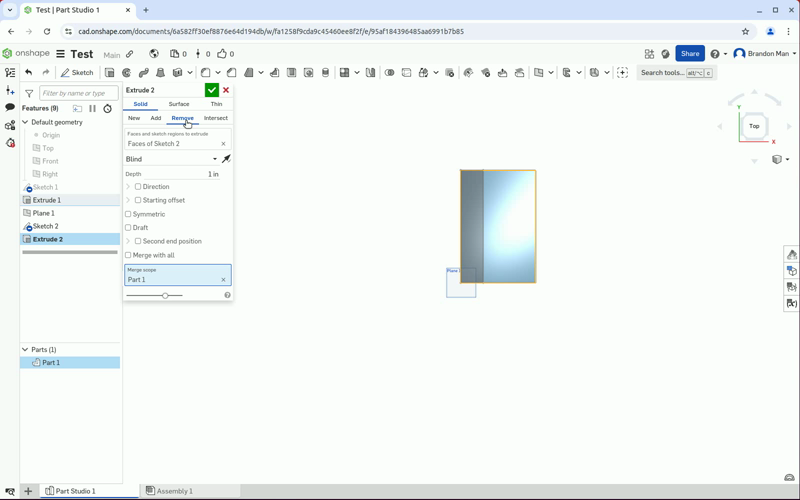
key(tab, 4)
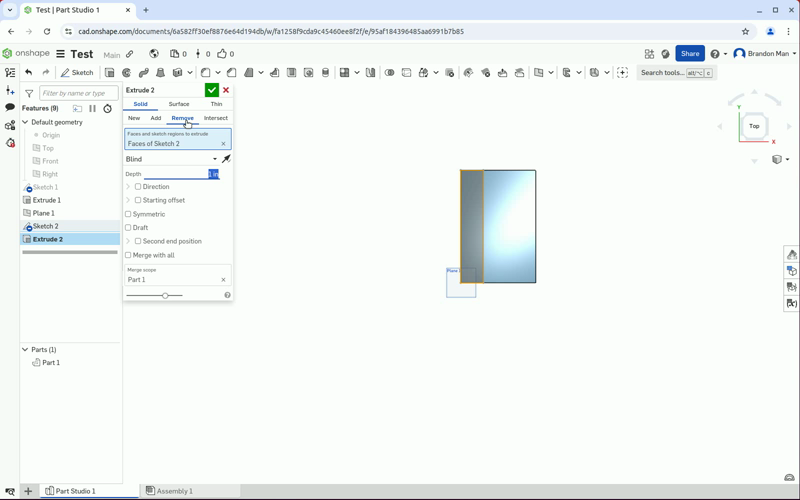
text(4.574)
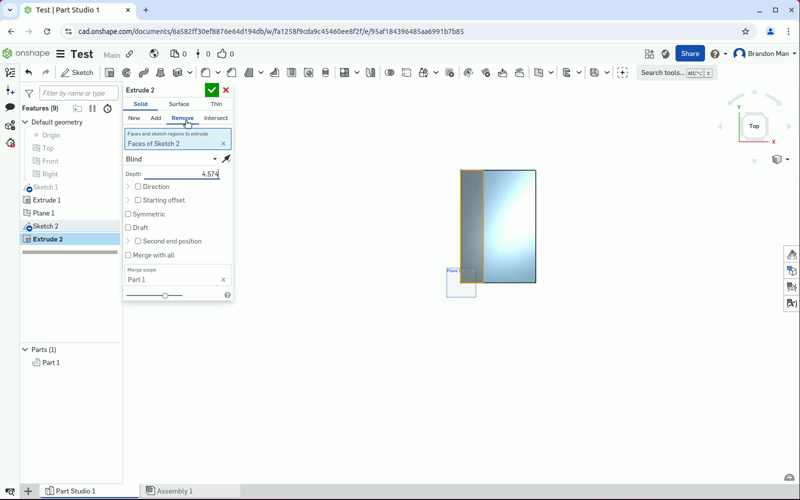
key(tab, 6)
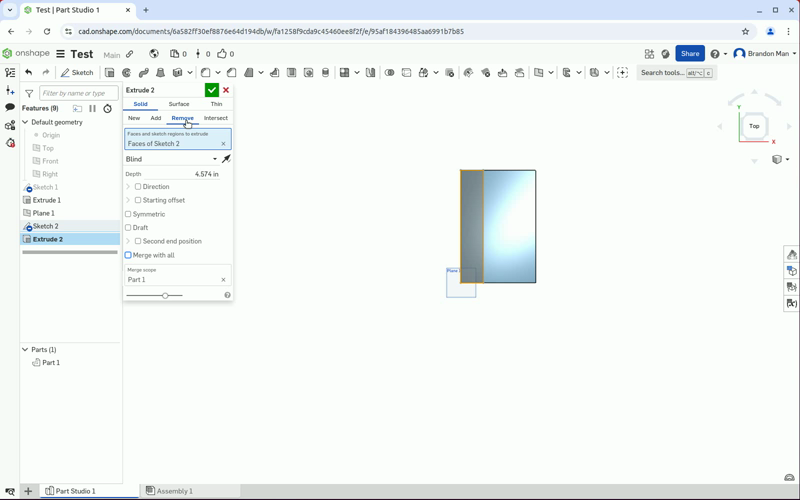
key(space)
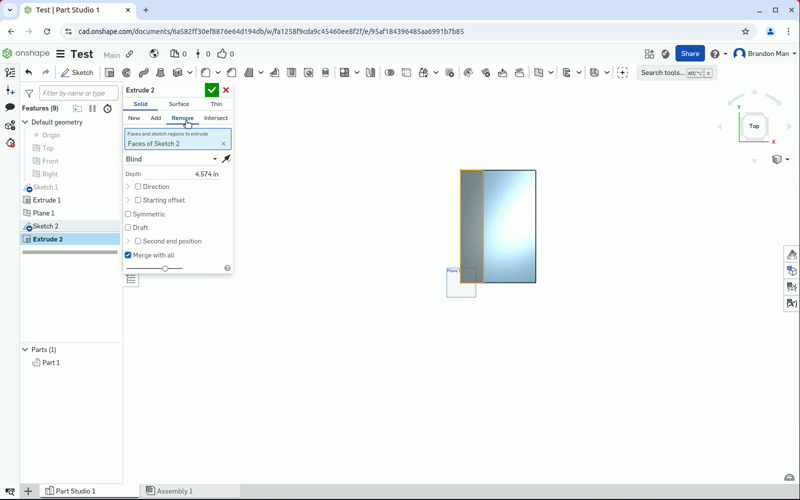
key(enter)
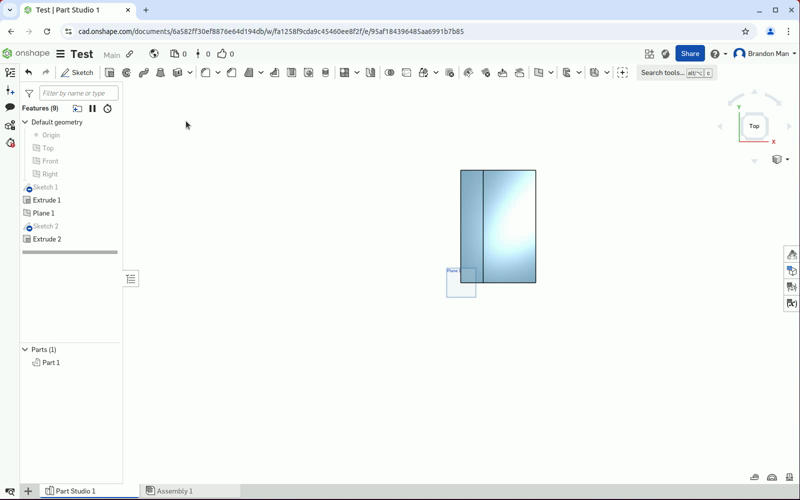
key(shift+h)
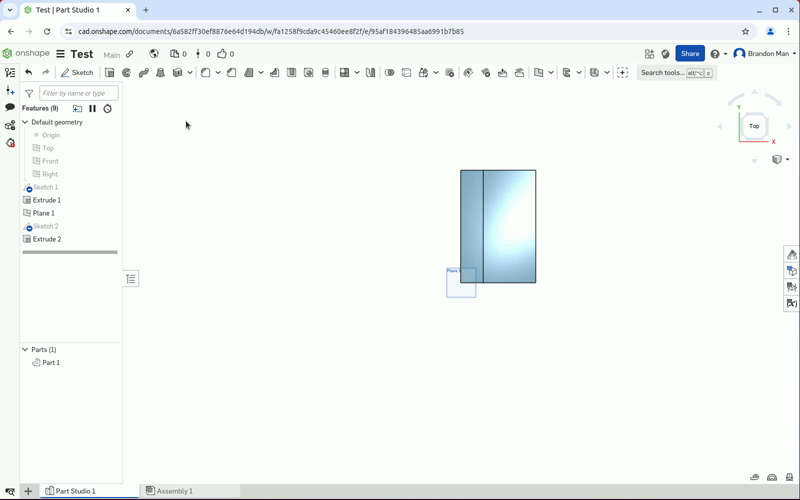
key(shift+h)
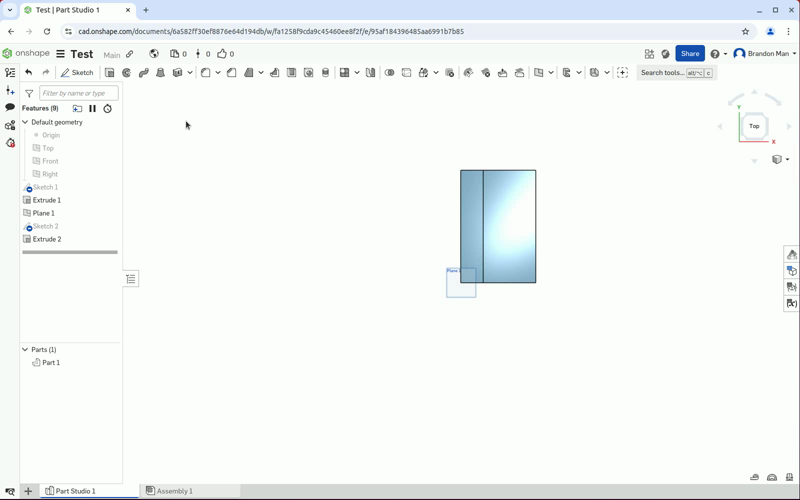
mouse_move(73, 189)
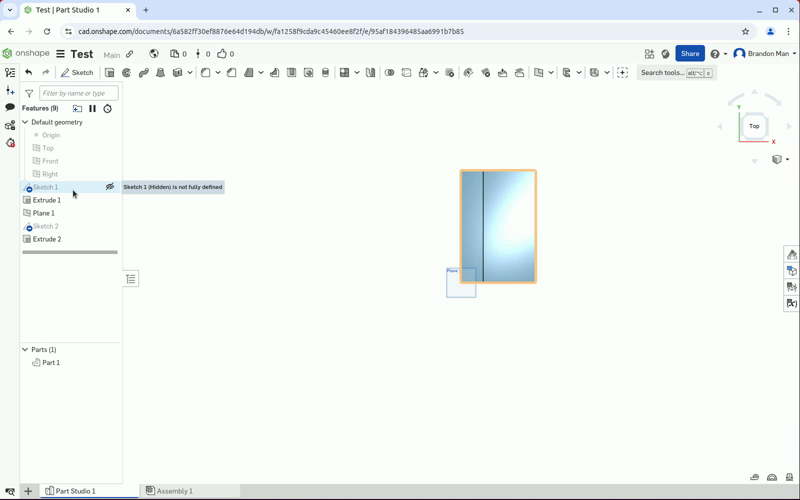
click(73, 189)
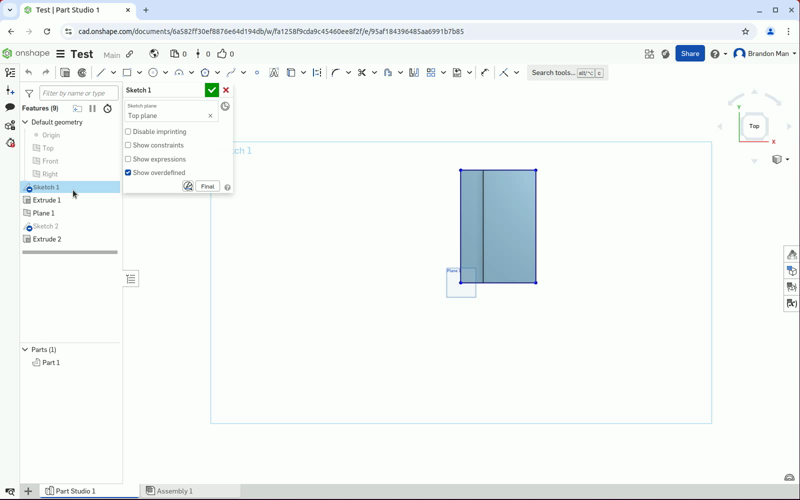
mouse_move(229, 92)
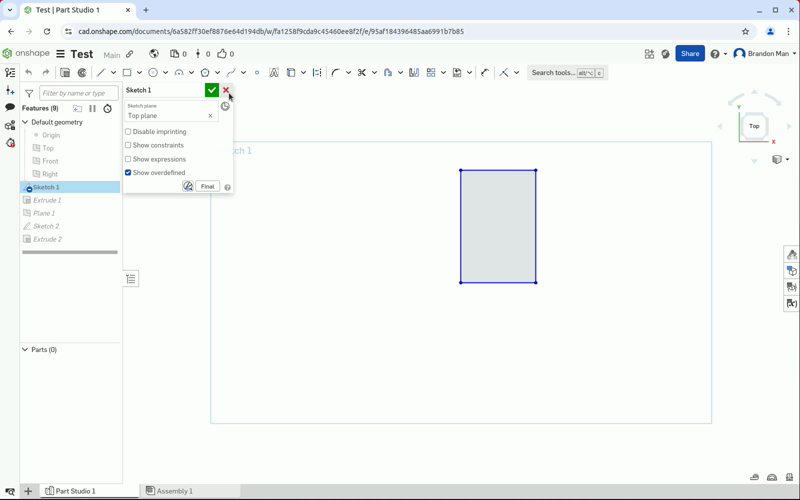
click(229, 92)
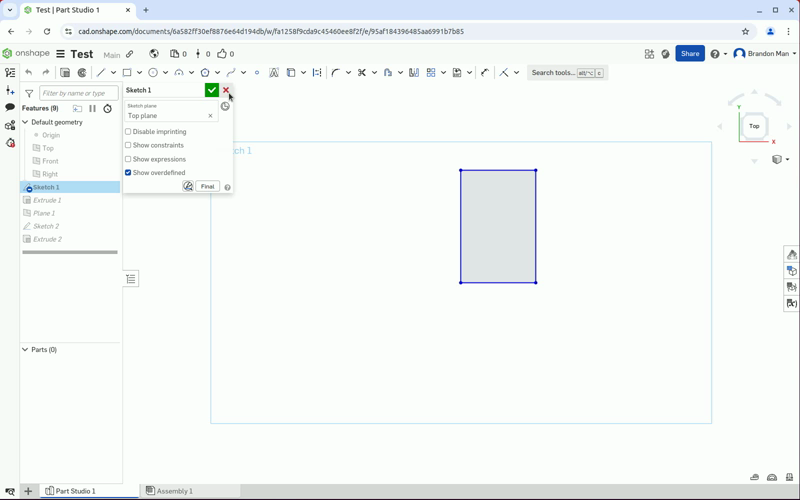
key(shift+s)
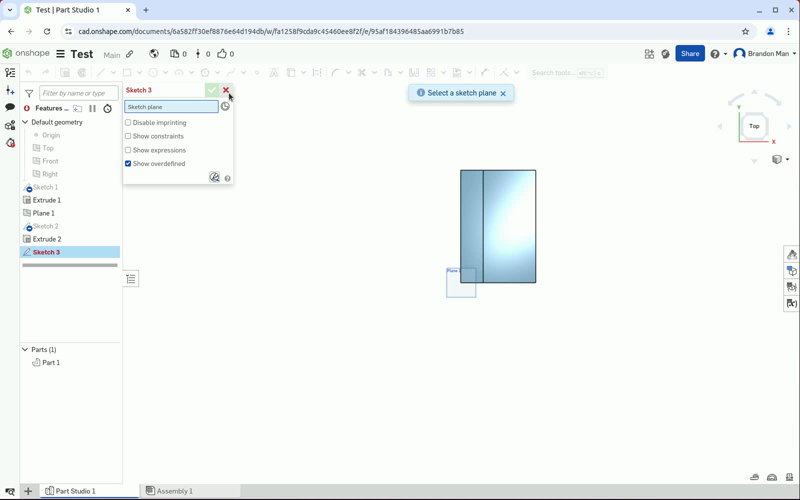
mouse_move(73, 215)
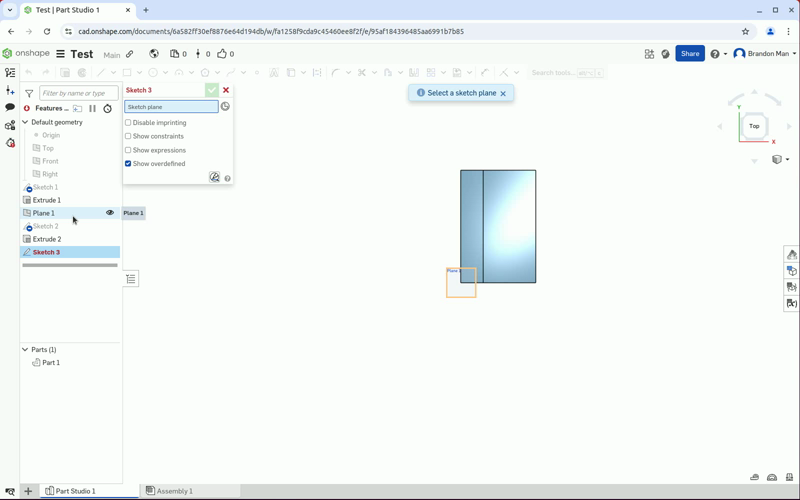
click(73, 215)
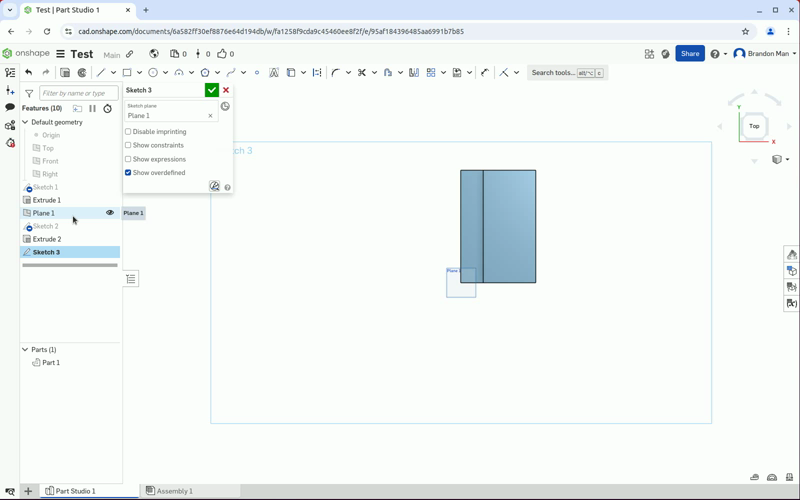
mouse_move(73, 352)
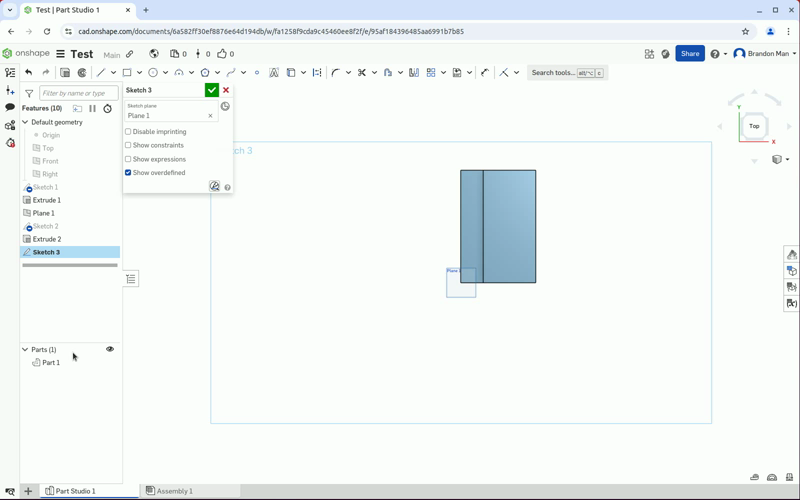
key(y)
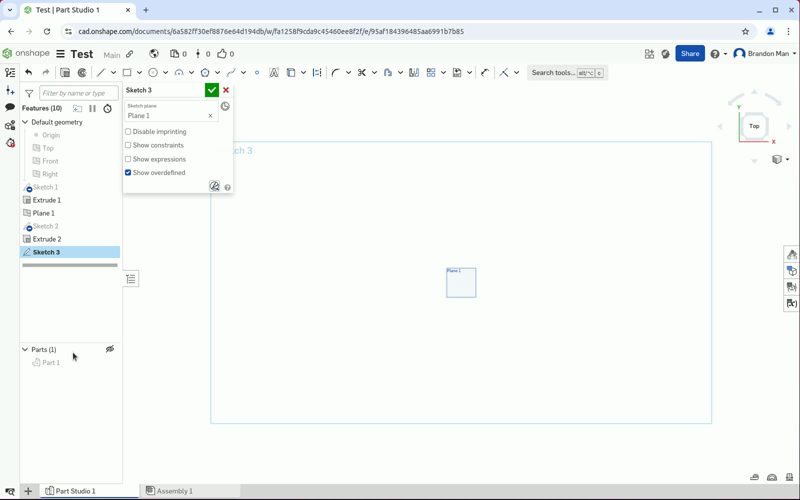
key(c)
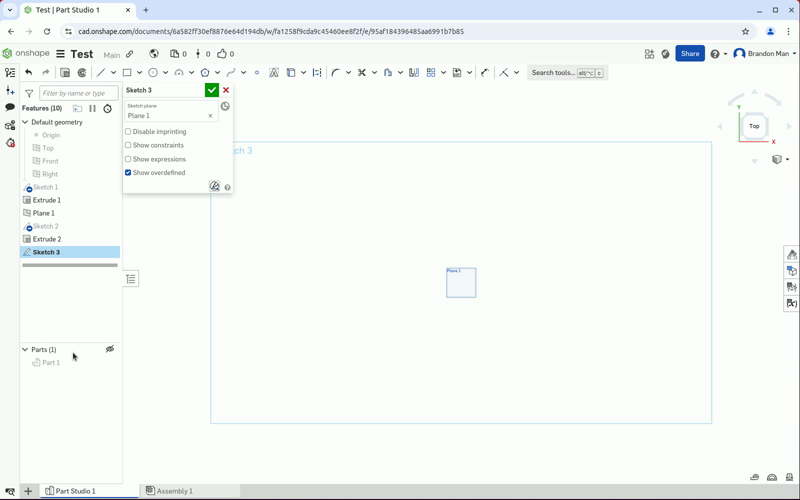
key_down(shift)
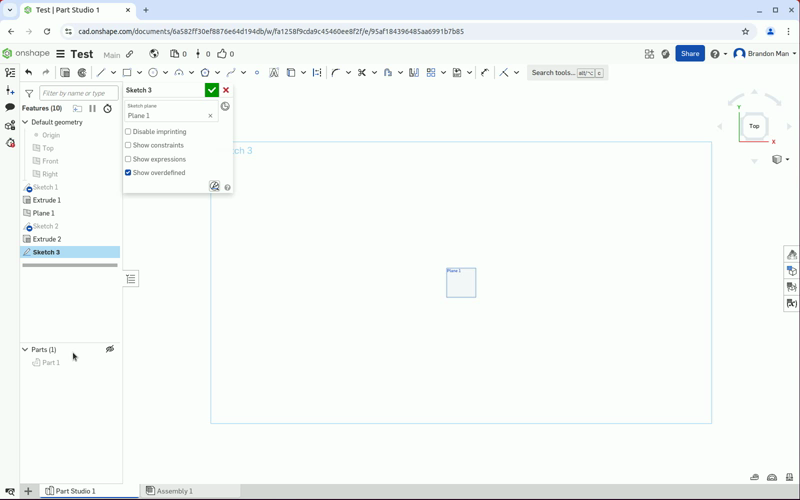
mouse_move(510, 226)
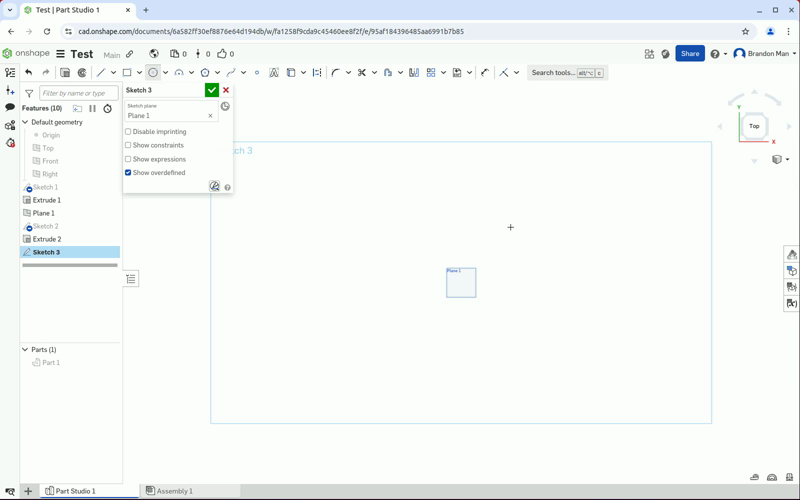
click(510, 226)
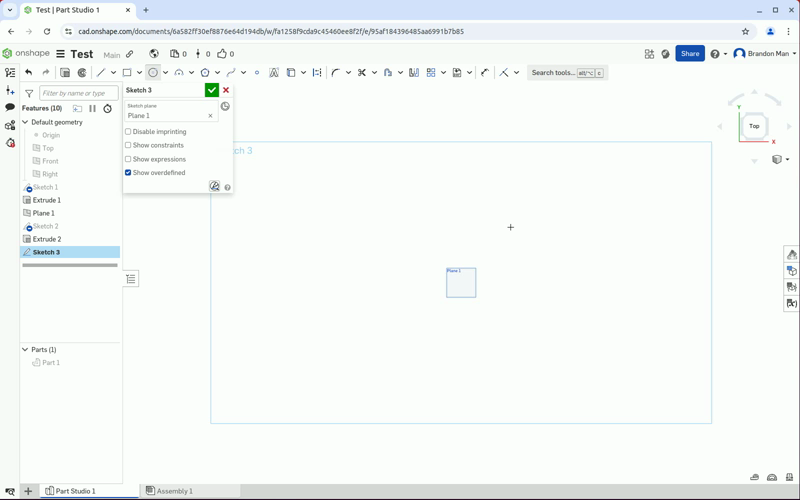
key_up(shift)
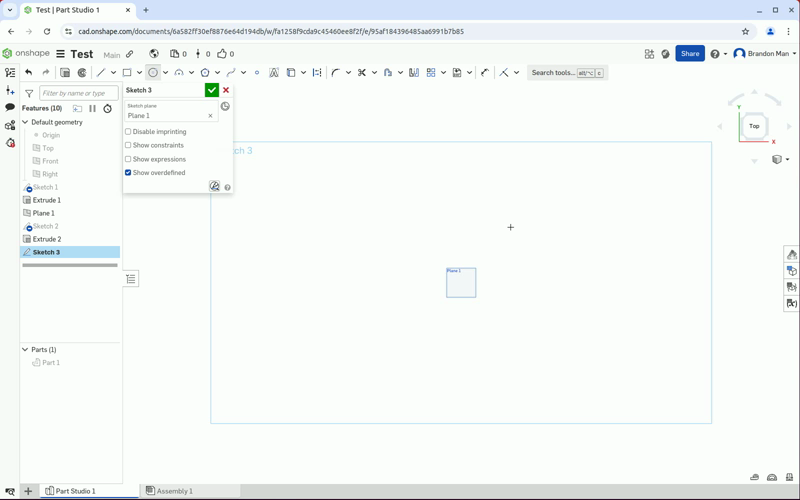
mouse_move(526, 226)
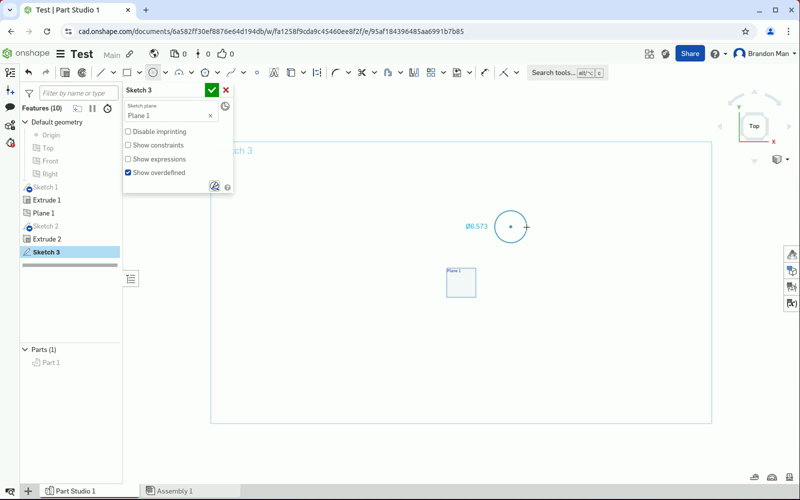
click(526, 226)
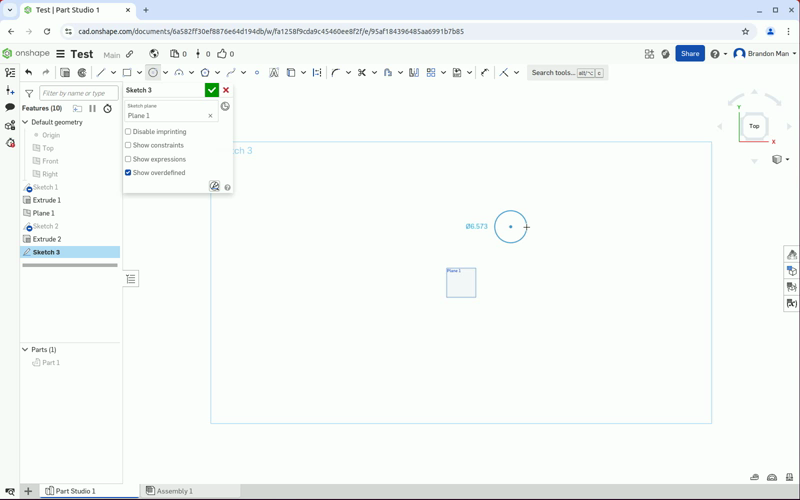
key(esc)
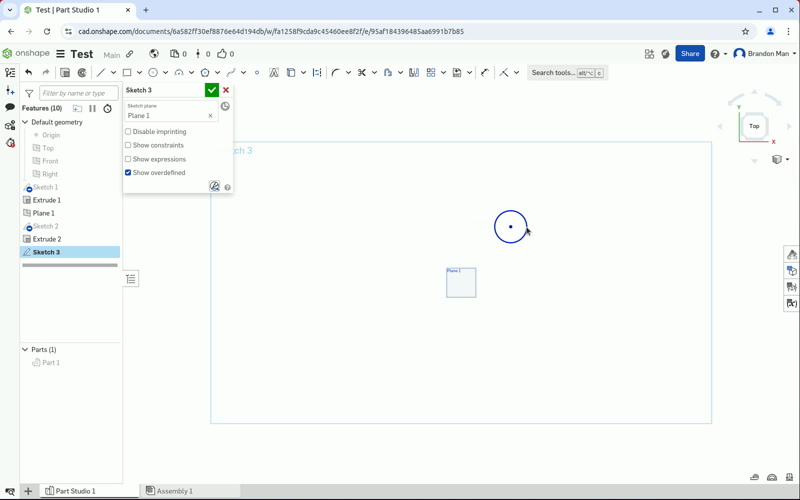
mouse_move(504, 224)
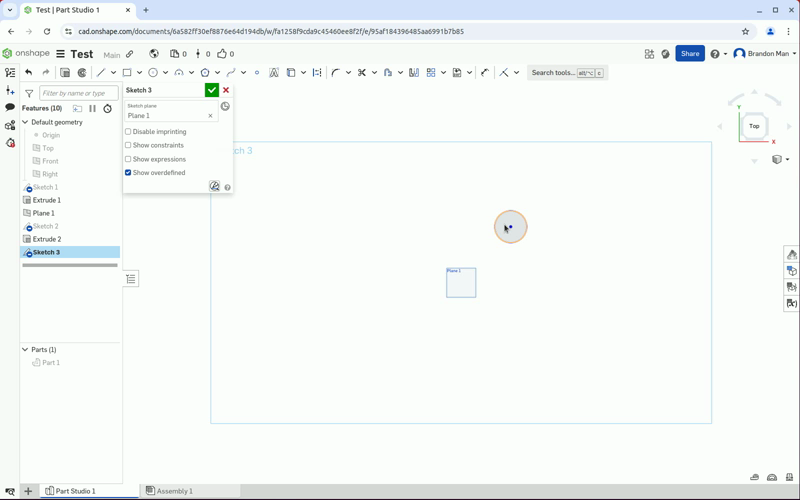
scroll(6)
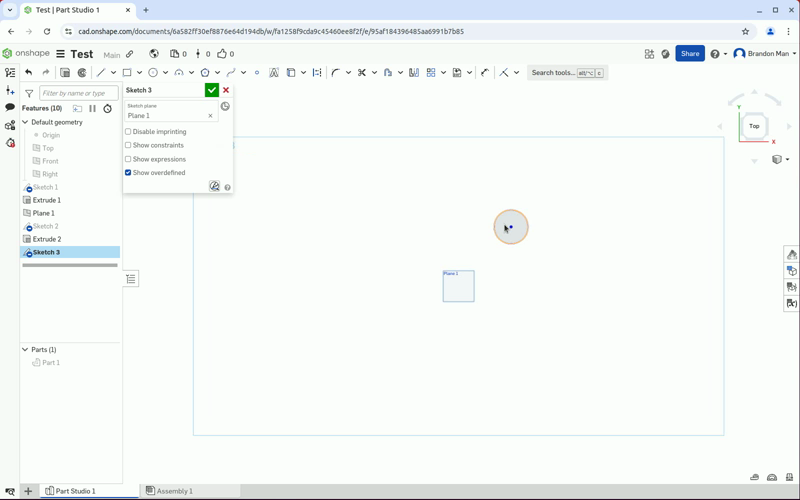
scroll(6)
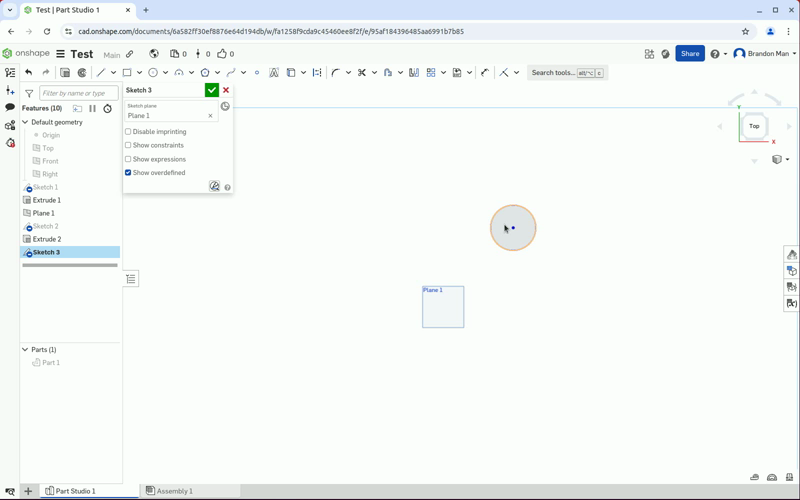
scroll(6)
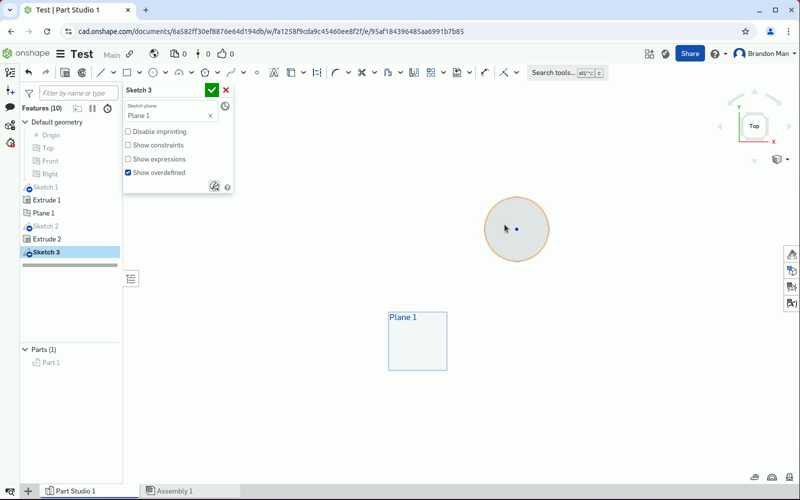
scroll(6)
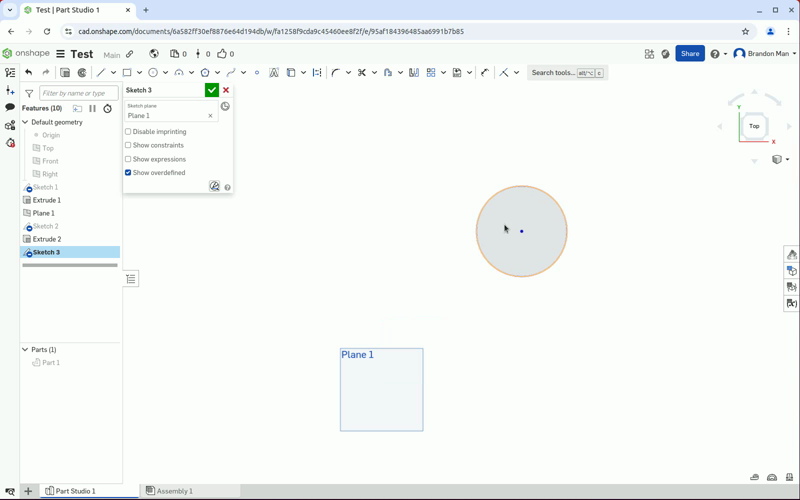
scroll(6)
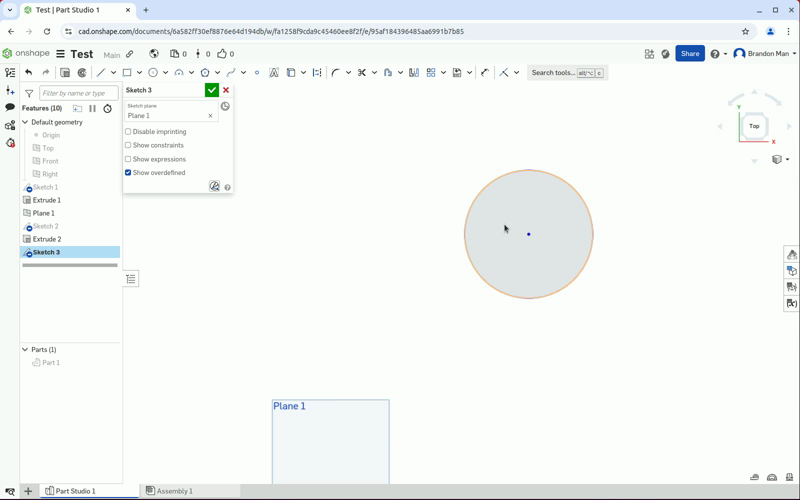
scroll(6)
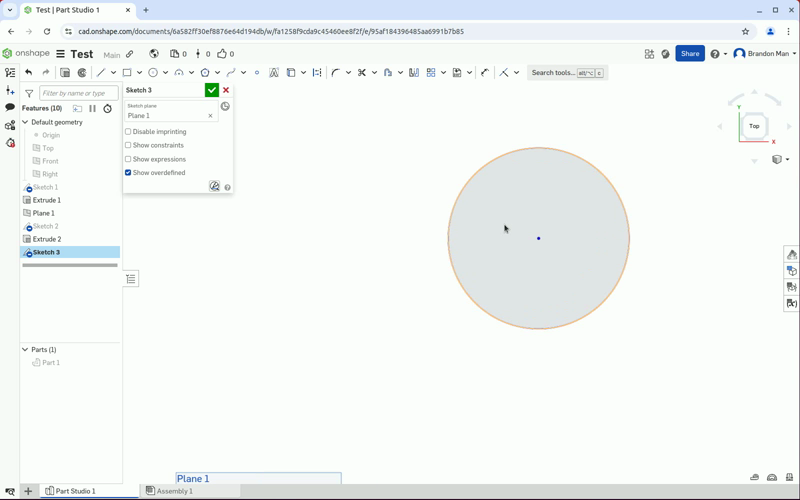
scroll(6)
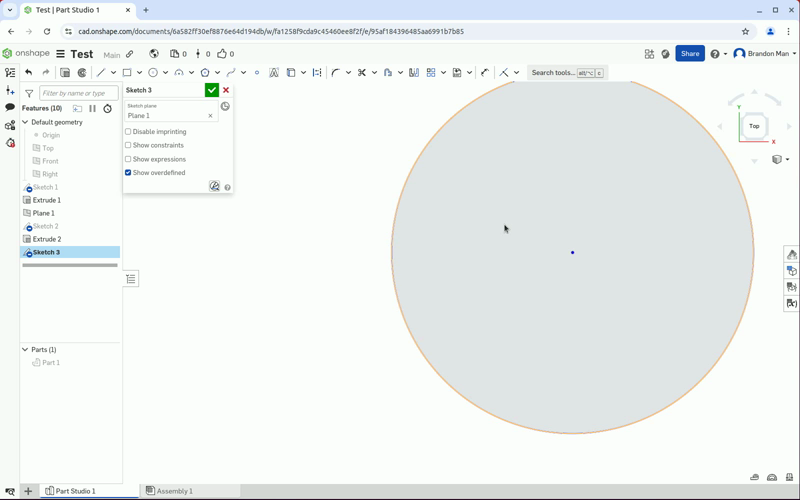
click(504, 224)
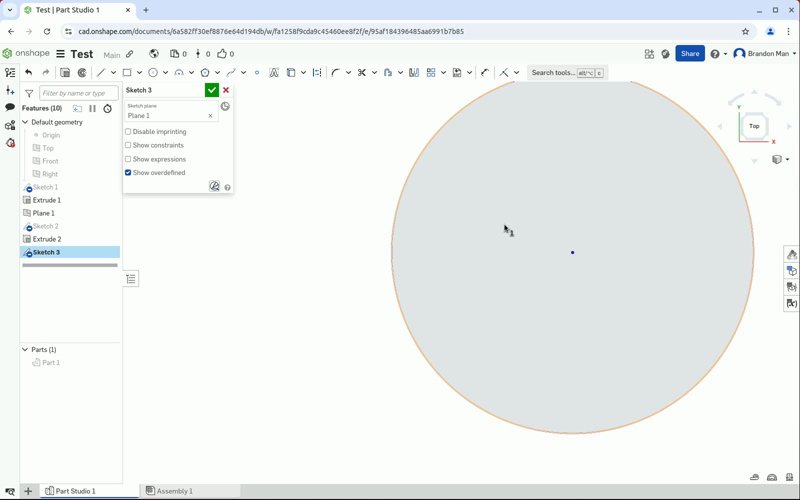
scroll(-6)
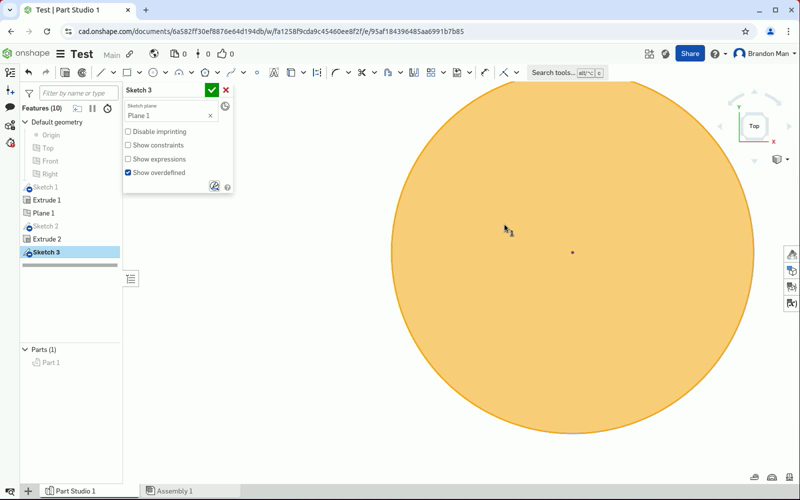
scroll(-6)
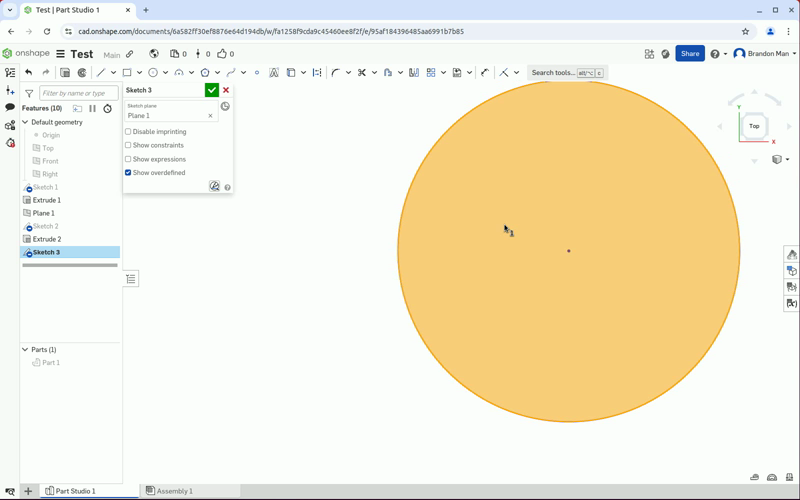
scroll(-6)
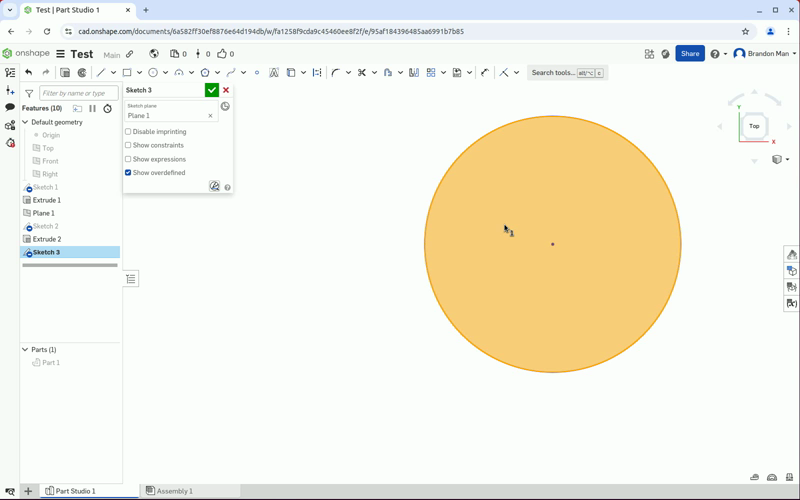
scroll(-6)
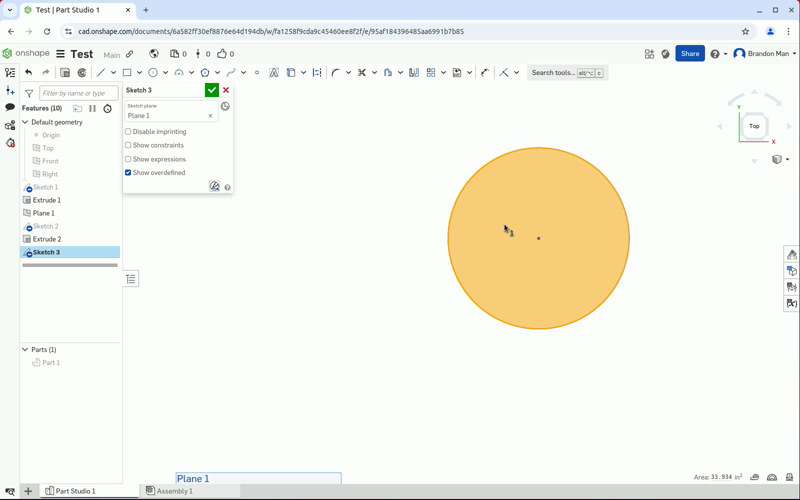
scroll(-6)
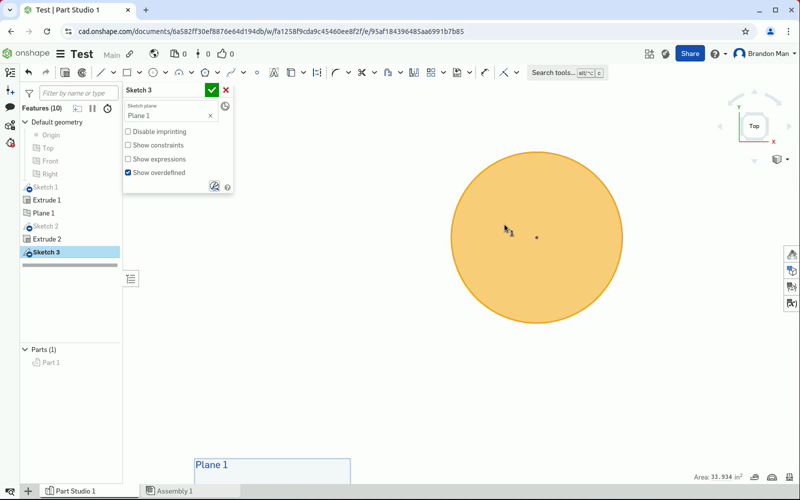
scroll(-6)
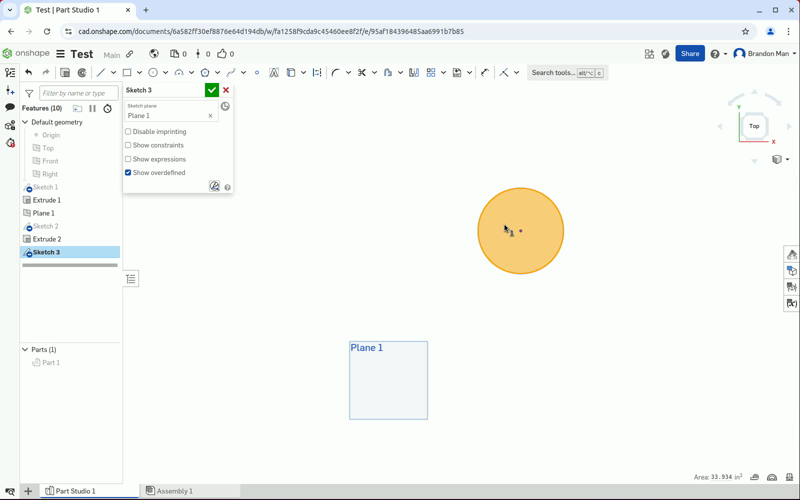
scroll(-6)
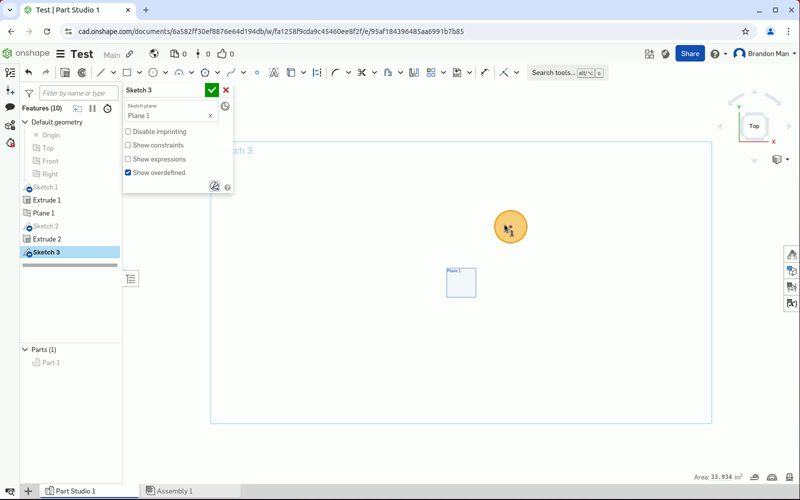
mouse_move(73, 352)
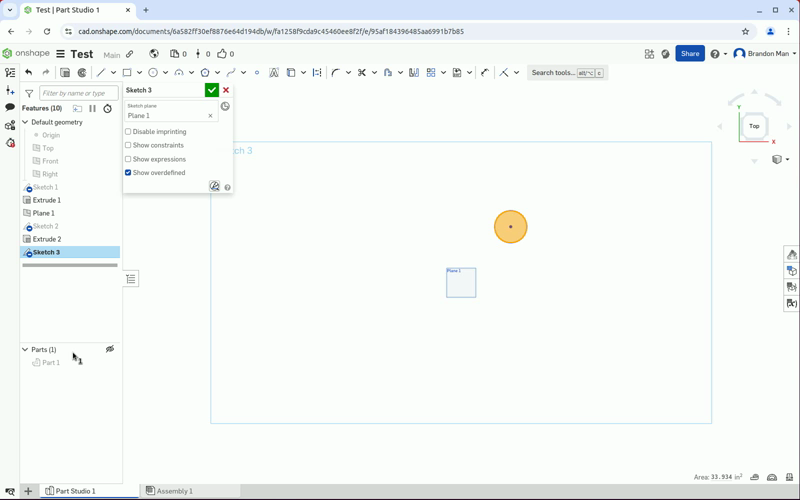
key(shift+y)
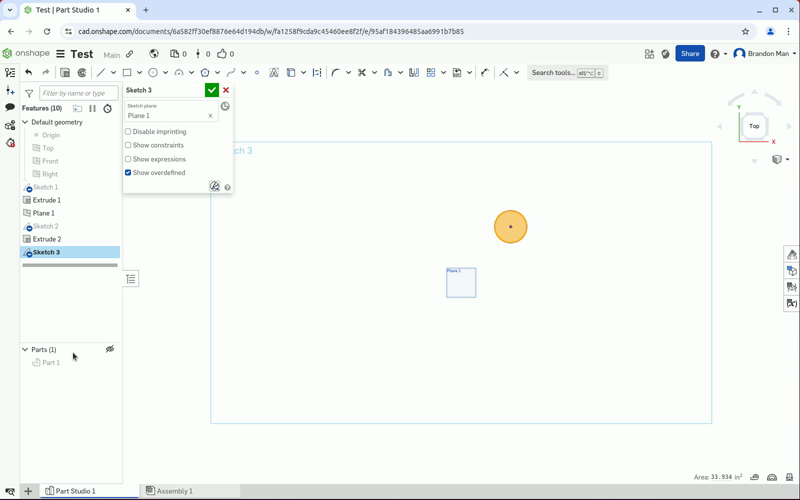
key(shift+e)
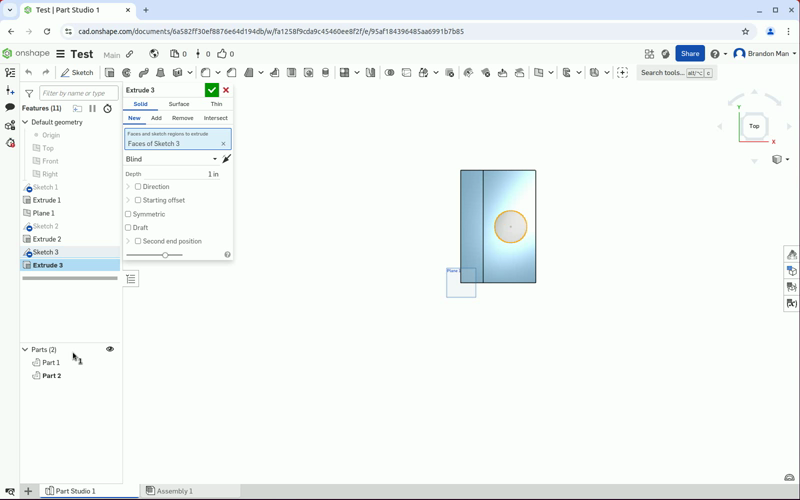
mouse_move(143, 106)
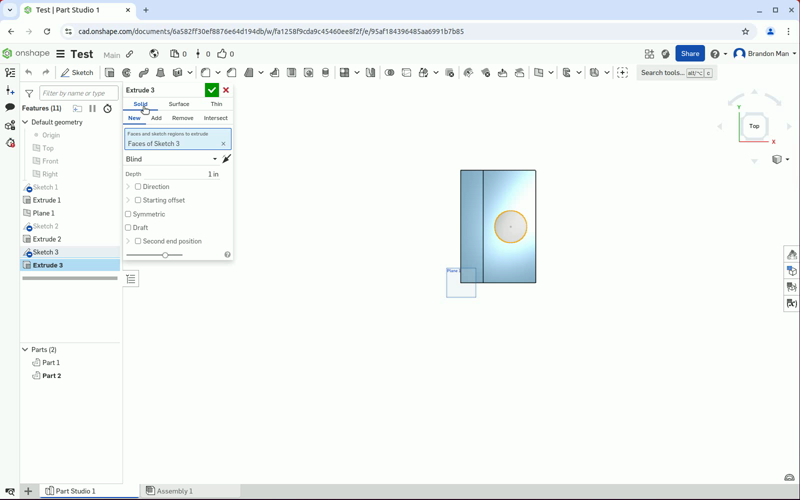
click(143, 106)
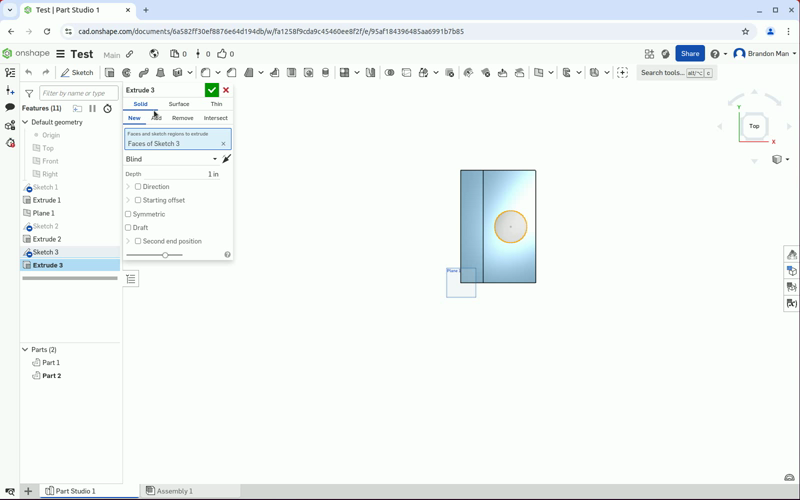
mouse_move(186, 120)
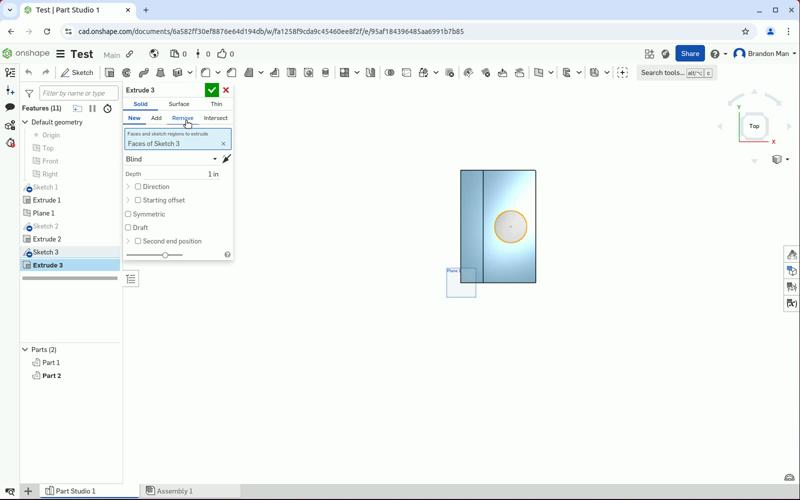
click(186, 120)
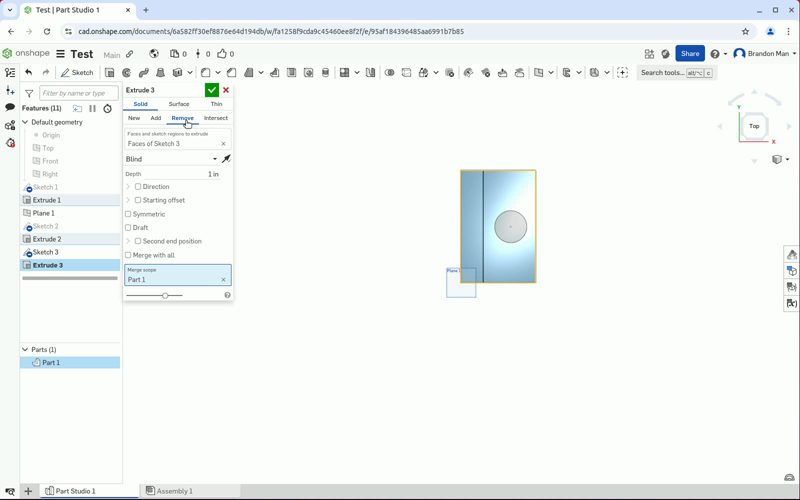
key(tab, 4)
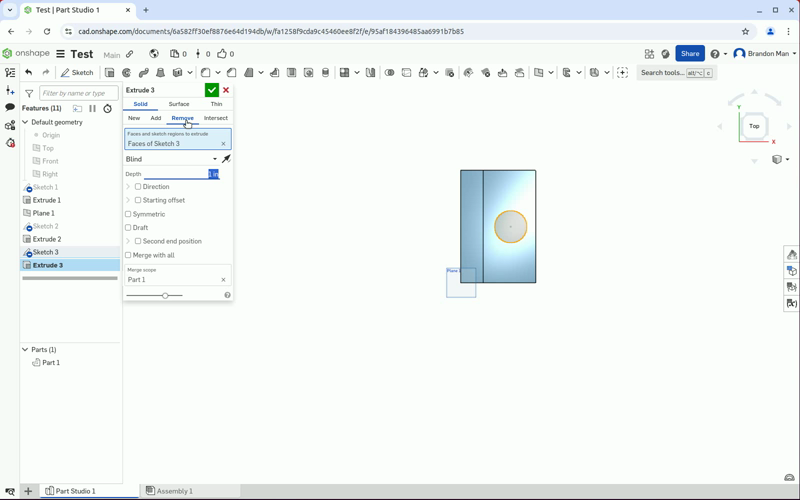
text(30.811)
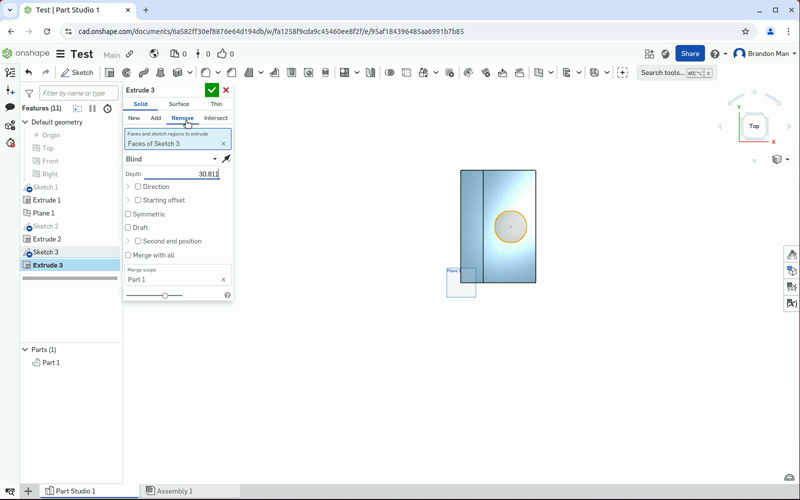
key(tab, 6)
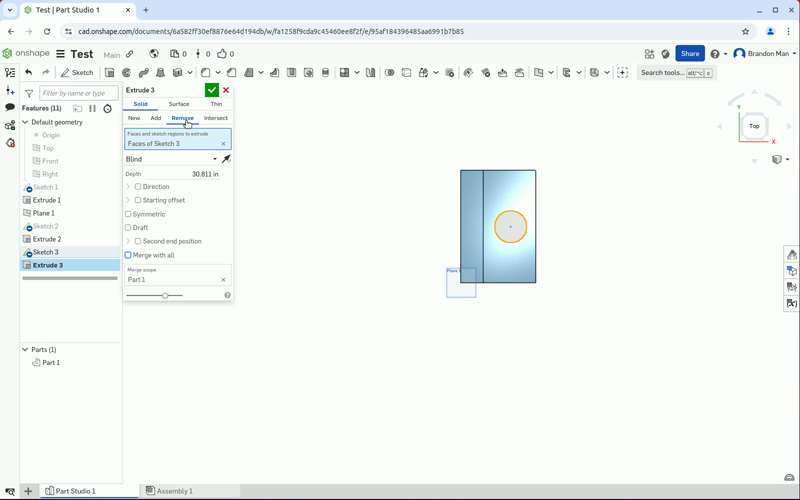
key(space)
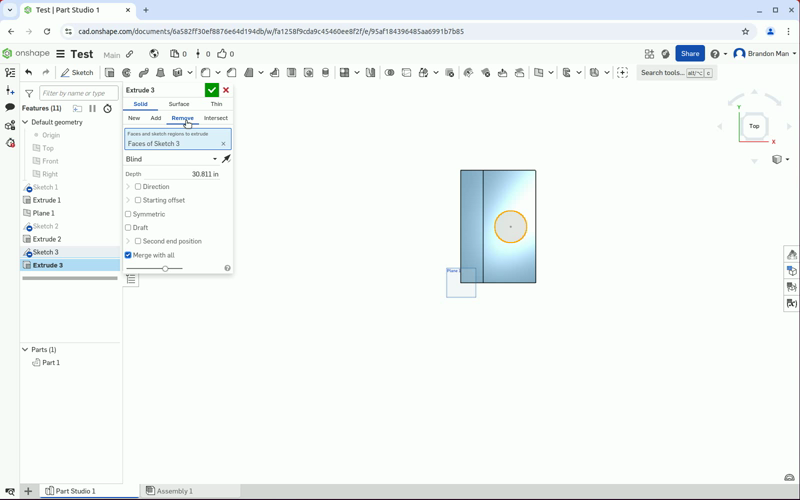
key(enter)
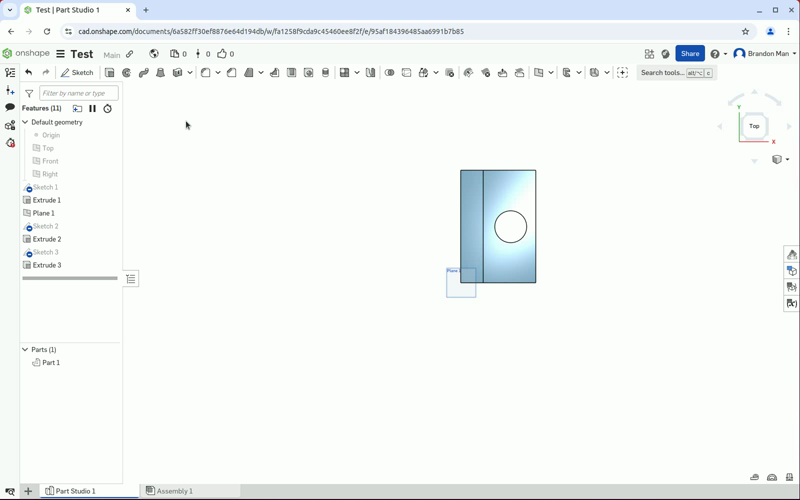
key(shift+h)
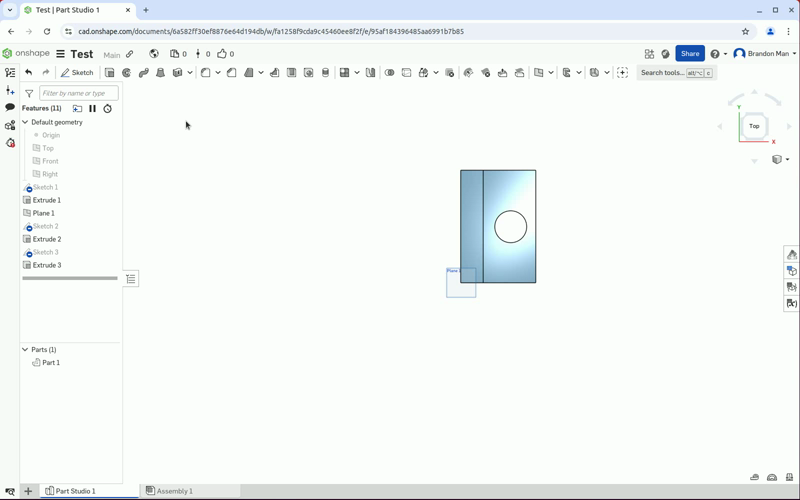
key(shift+h)
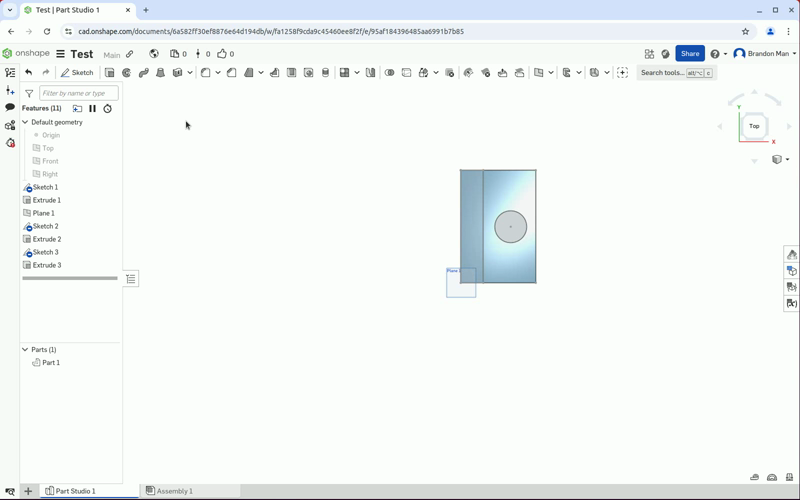
key(shift+7)
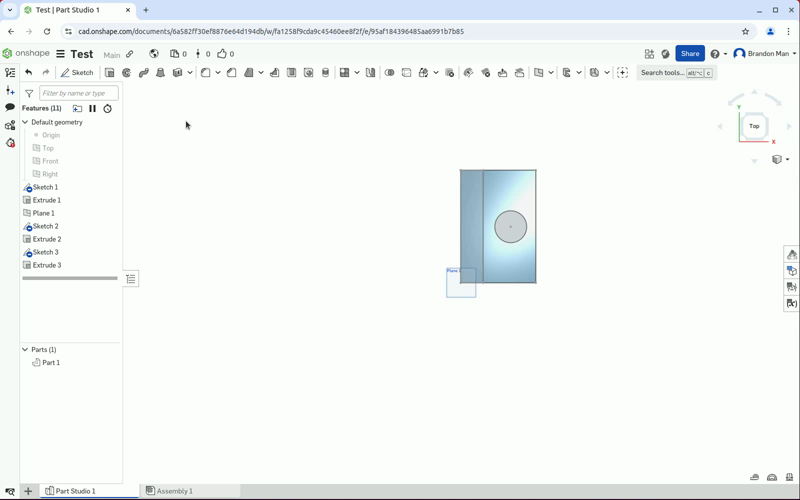
key(up, 3)
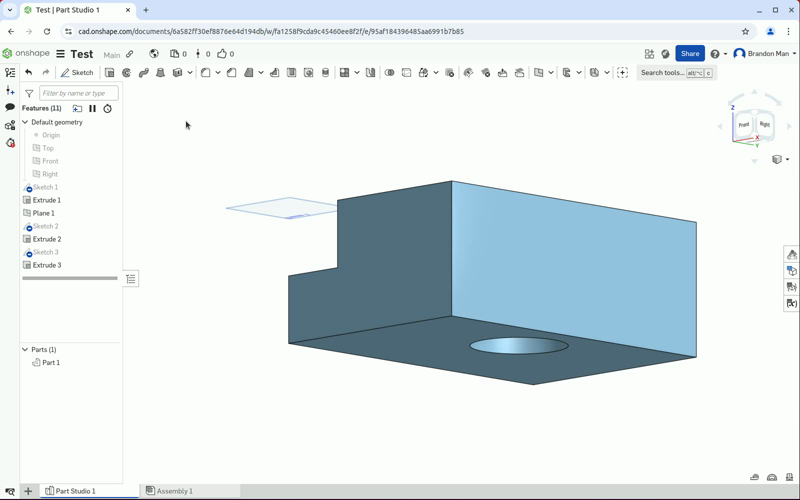
key(left, 3)
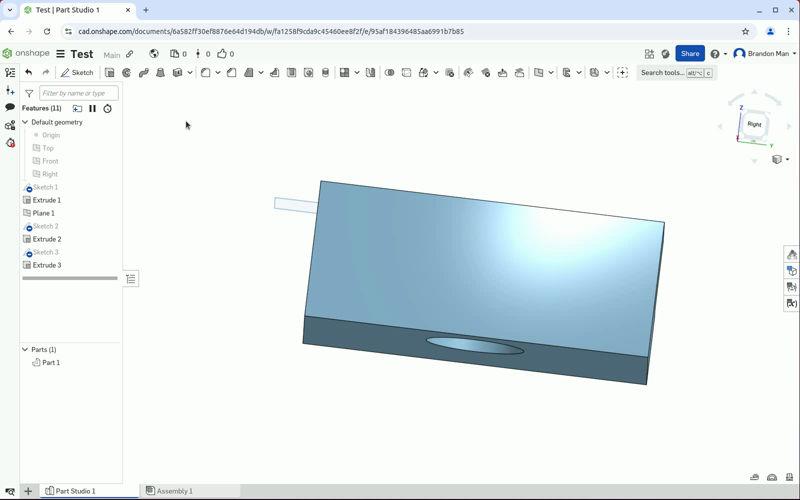
key(right, 3)
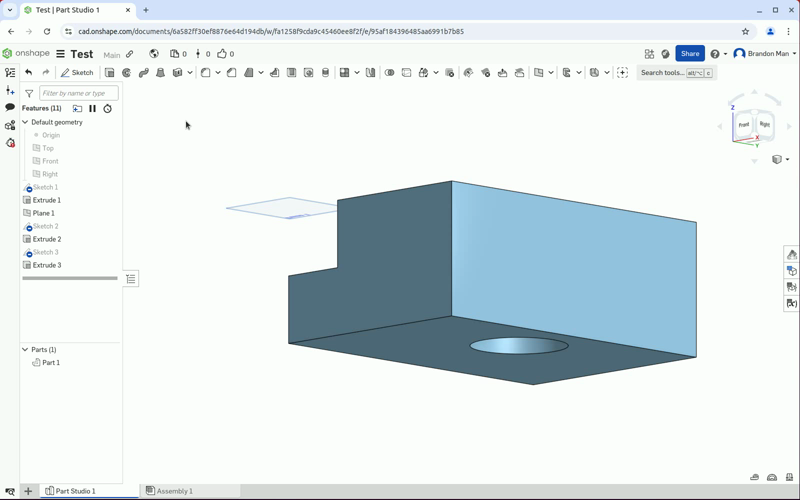
key(down, 3)
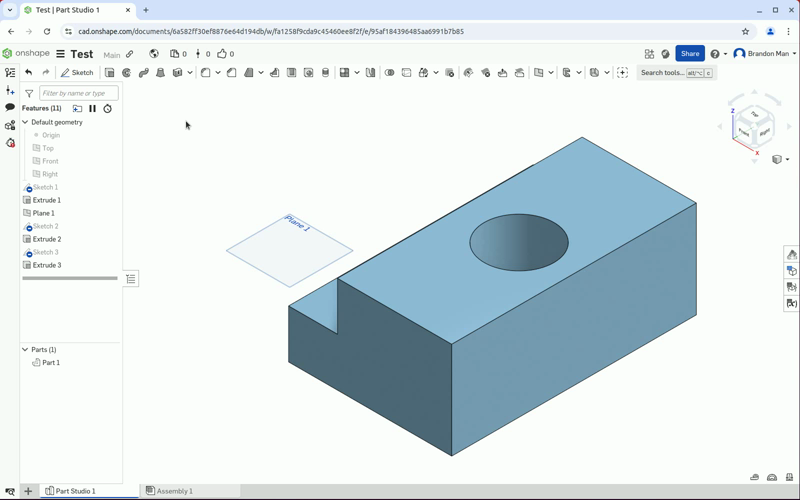
mouse_move(73, 189)
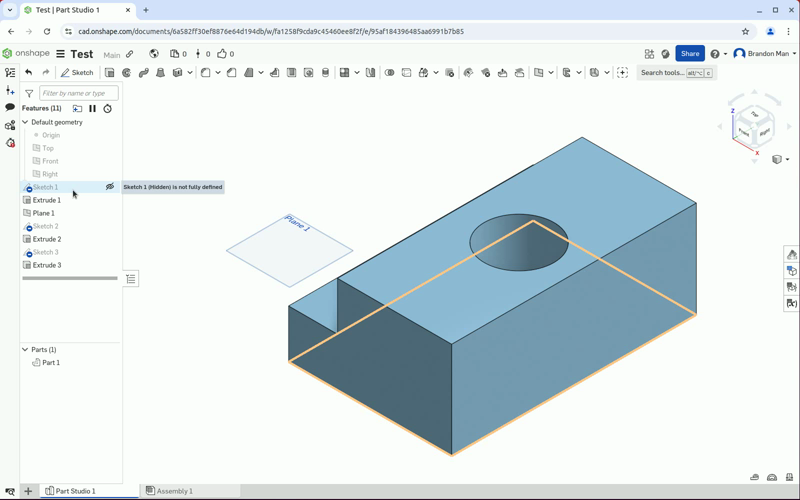
click(73, 189)